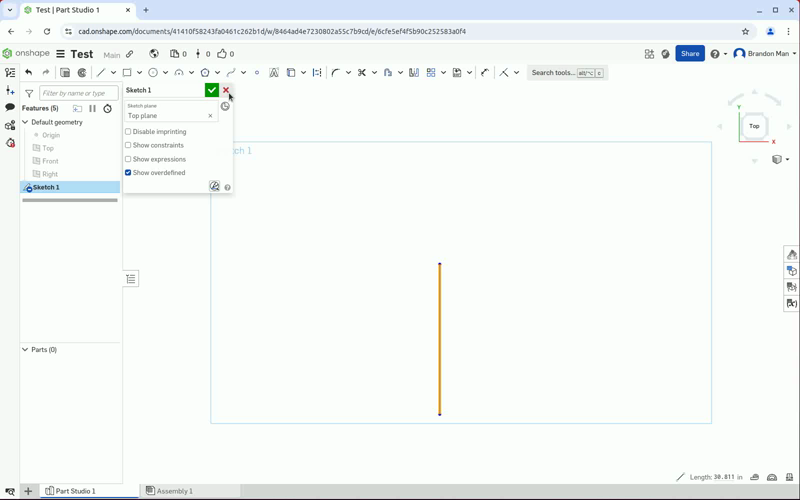
key(shift+h)
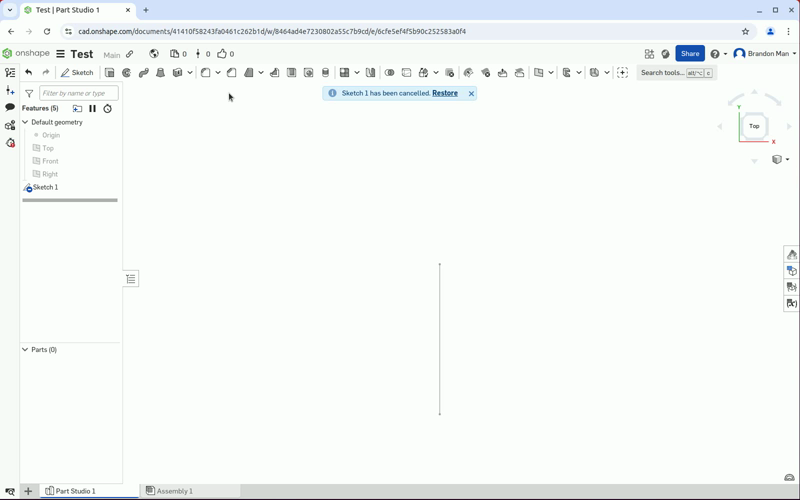
mouse_move(73, 352)
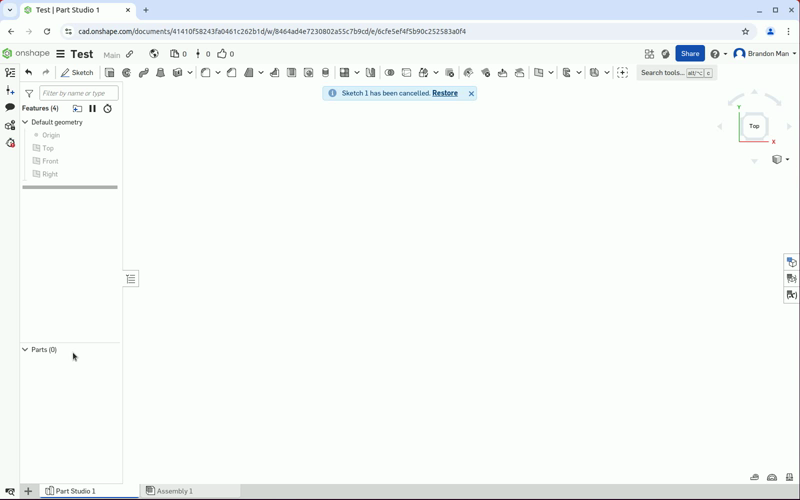
key(y)
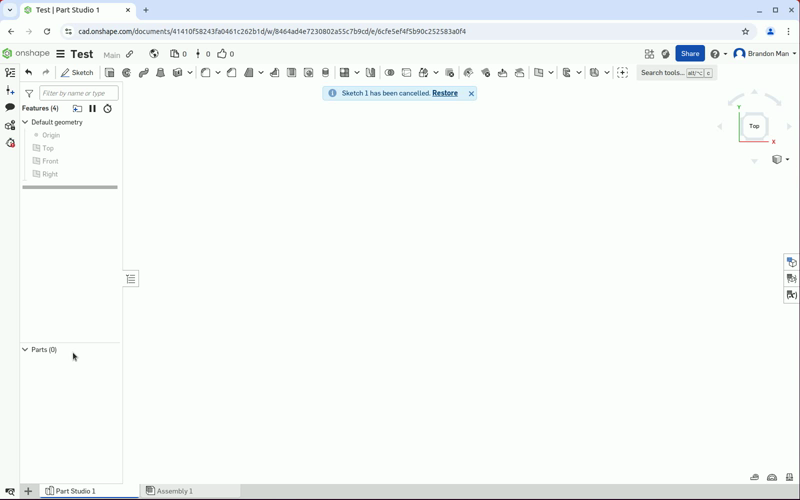
key(shift+p)
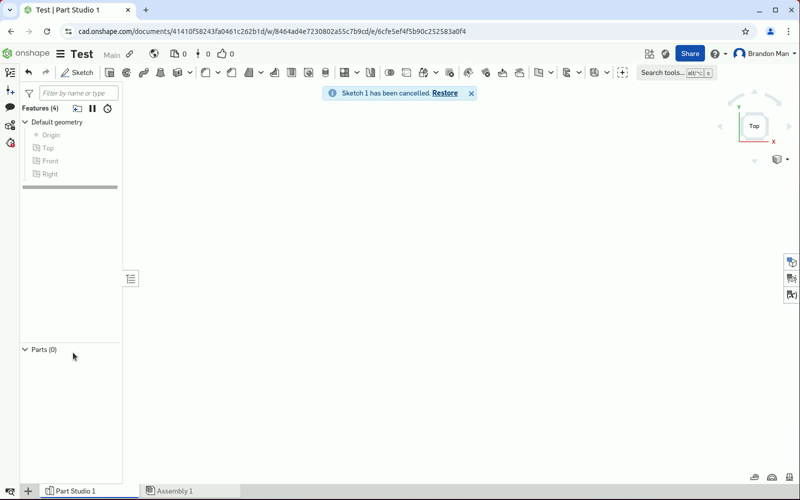
key(space)
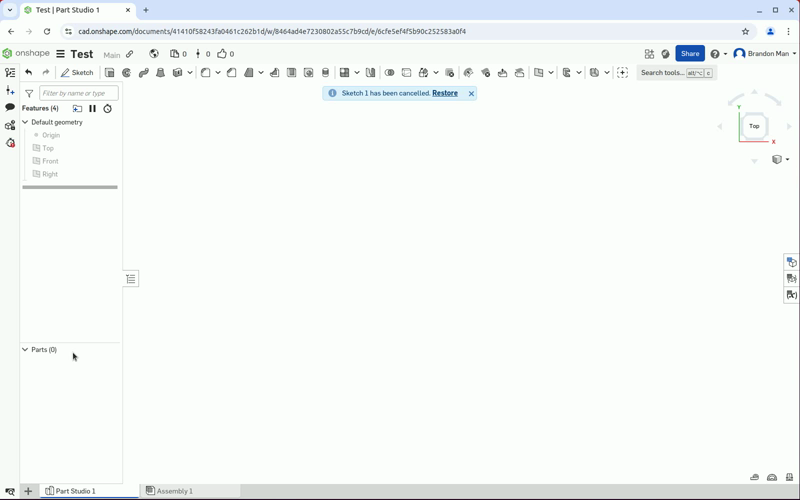
key_down(shift)
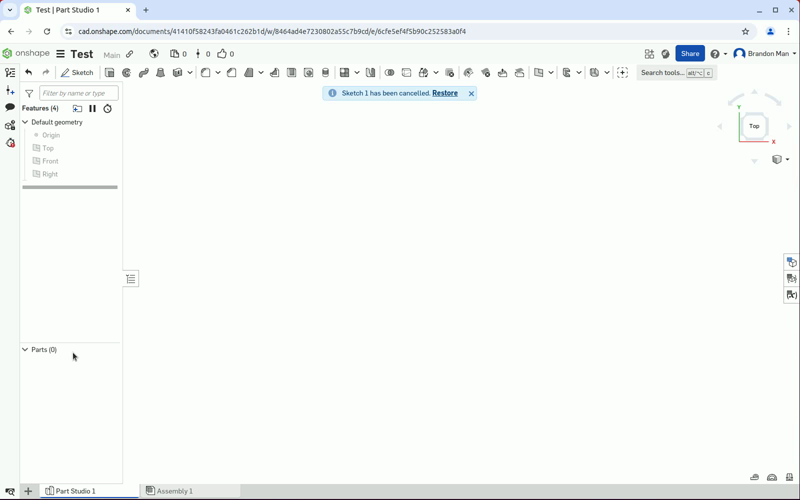
key(up)
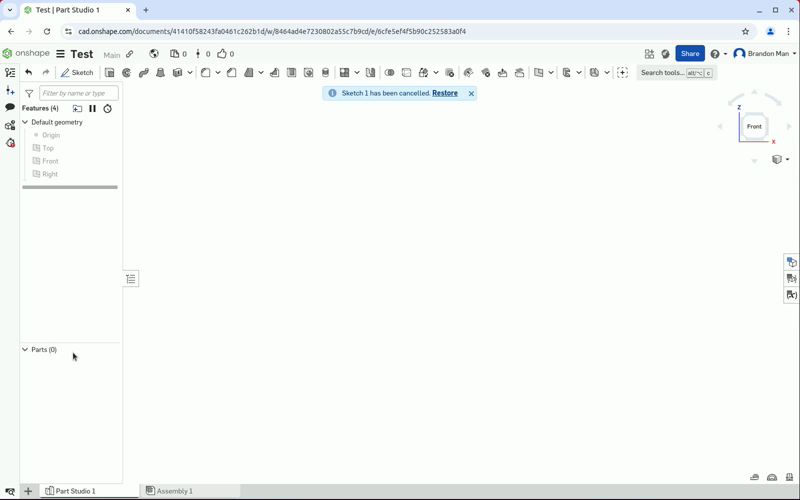
key_up(shift)
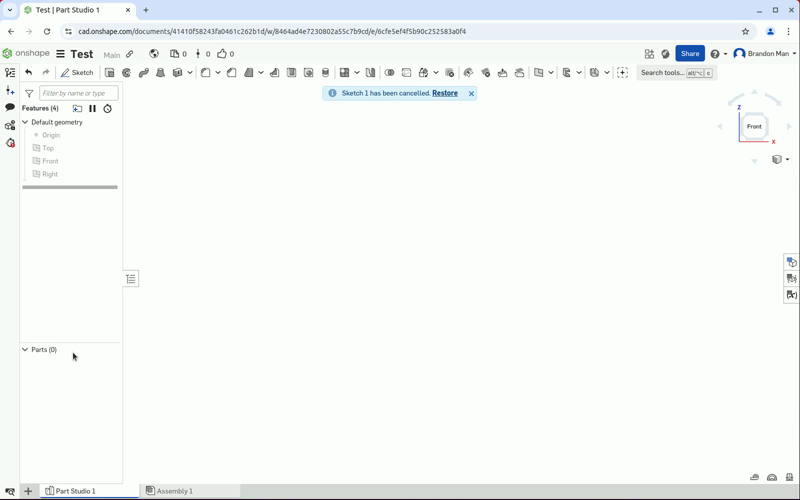
mouse_move(73, 352)
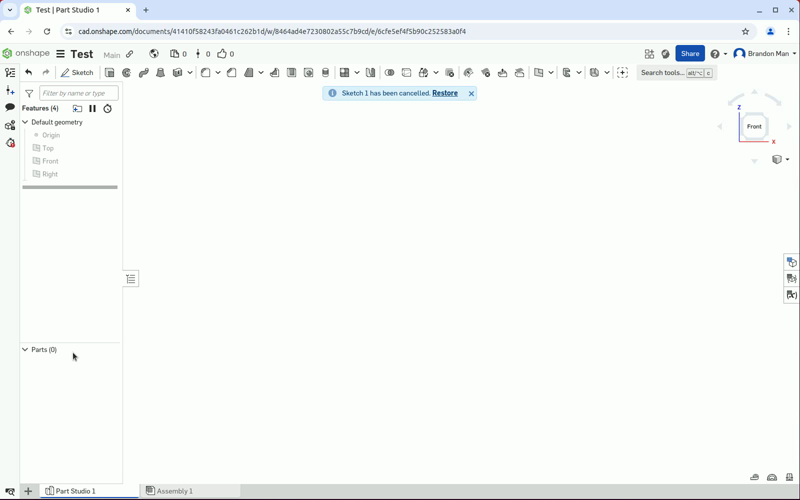
key(shift+y)
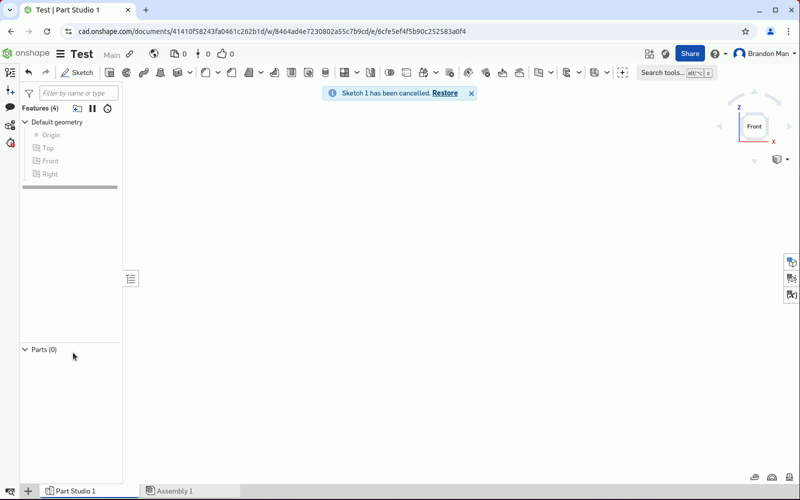
key(shift+s)
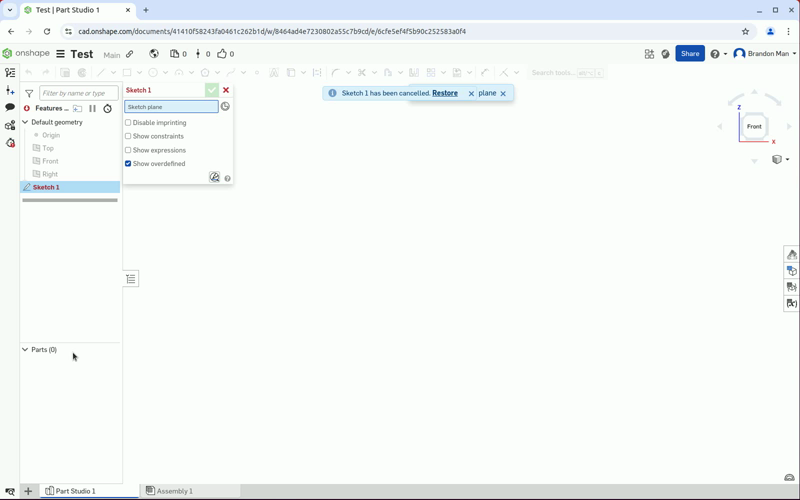
mouse_move(73, 163)
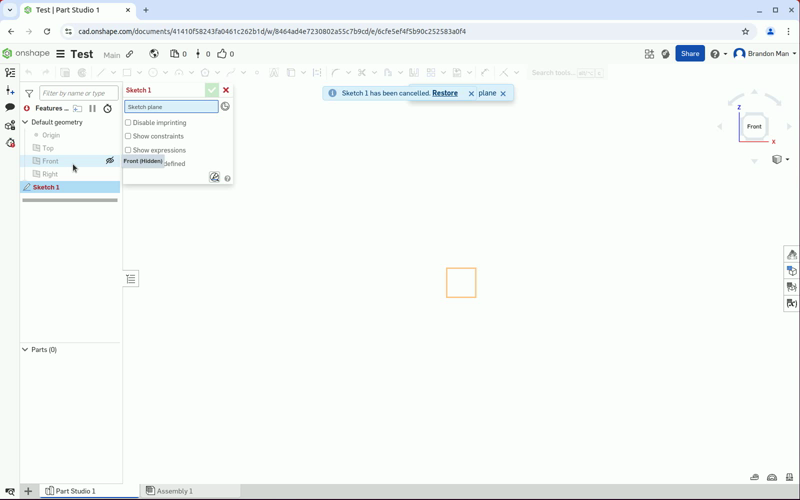
click(73, 163)
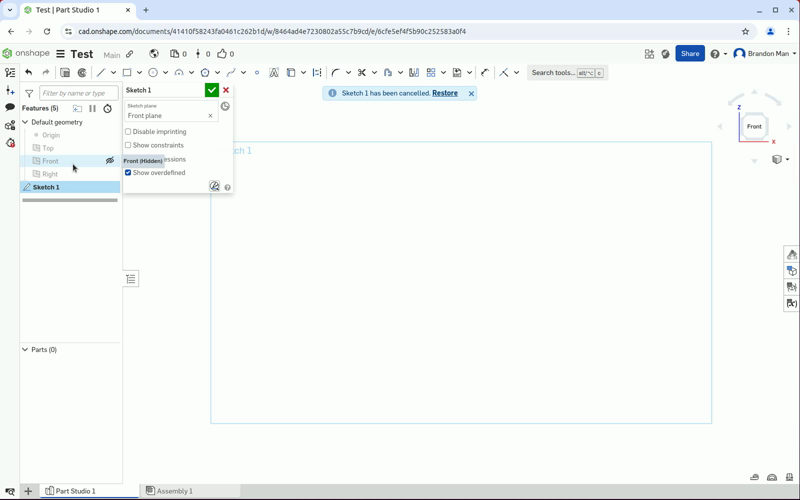
mouse_move(73, 352)
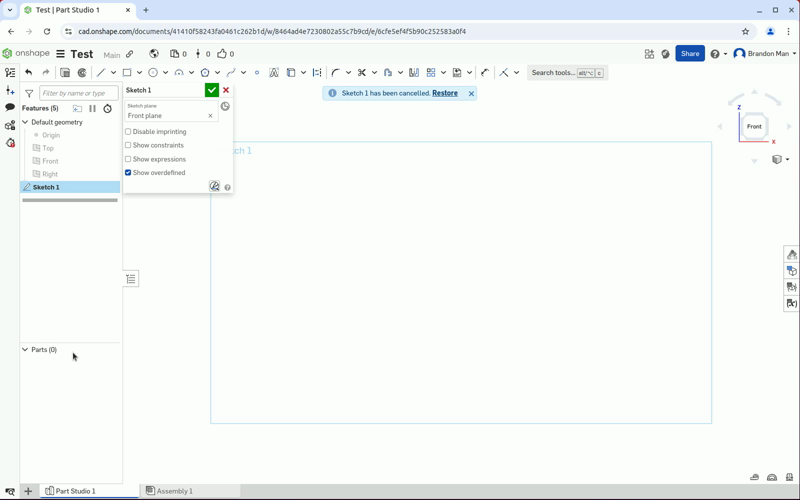
key(y)
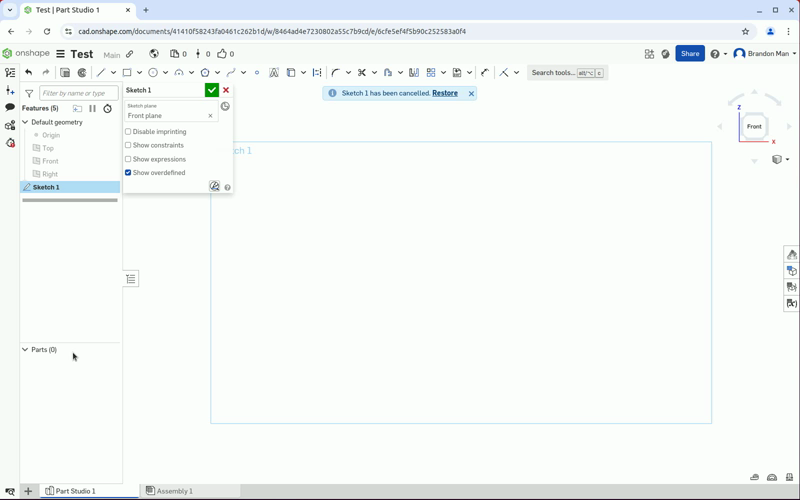
key(l)
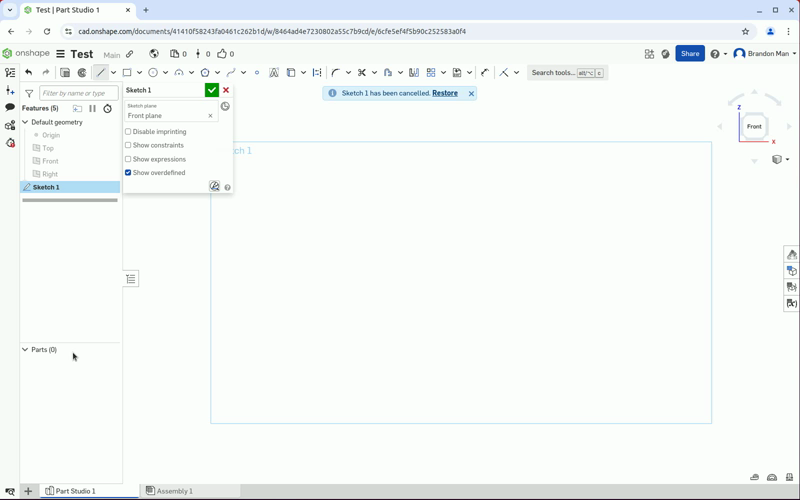
key_down(shift)
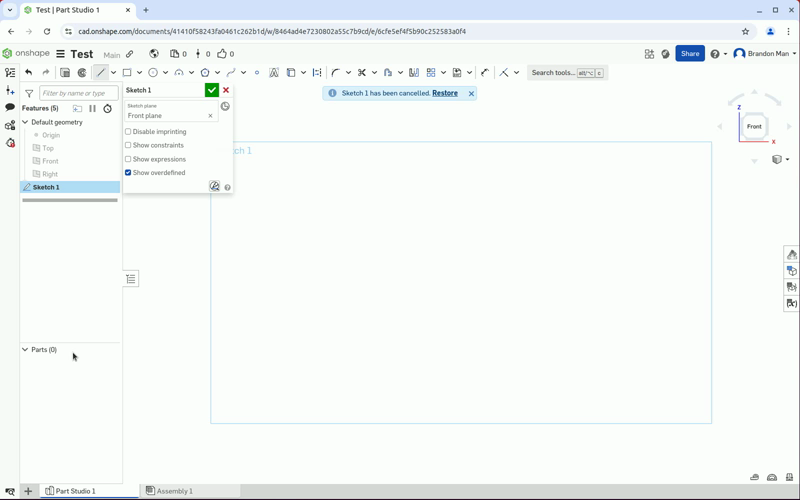
mouse_move(348, 266)
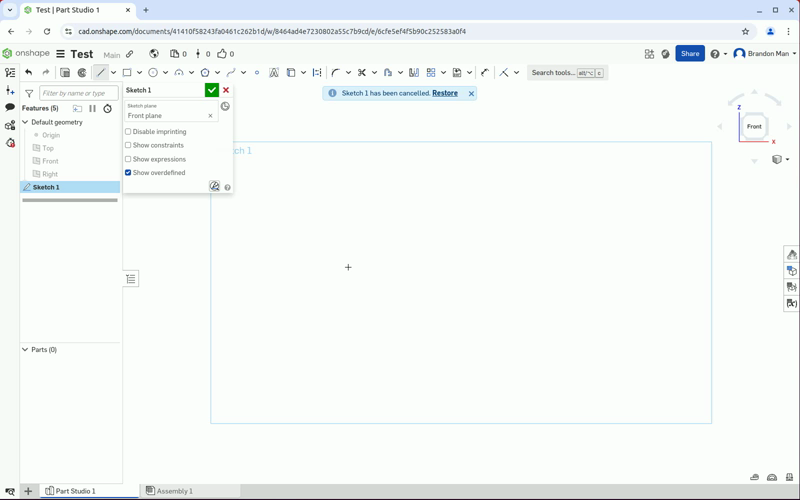
click(348, 266)
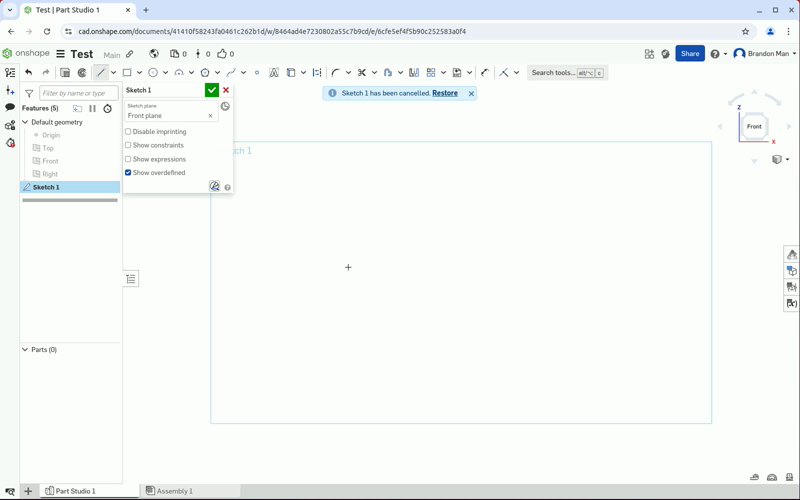
key_up(shift)
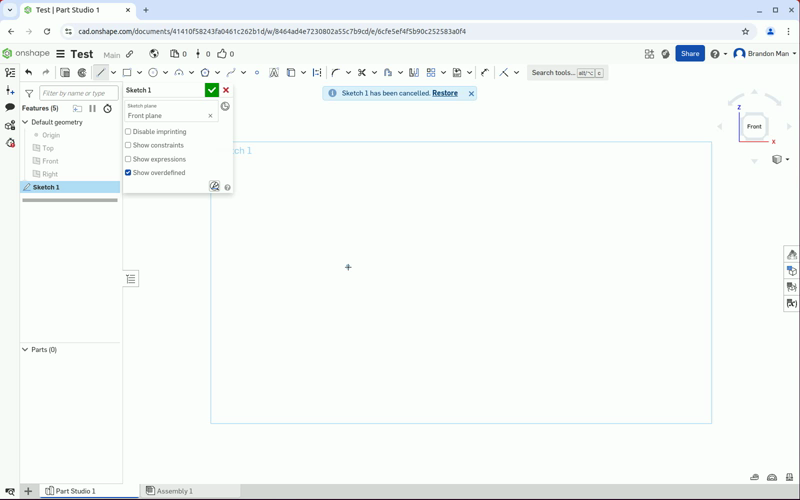
key_down(shift)
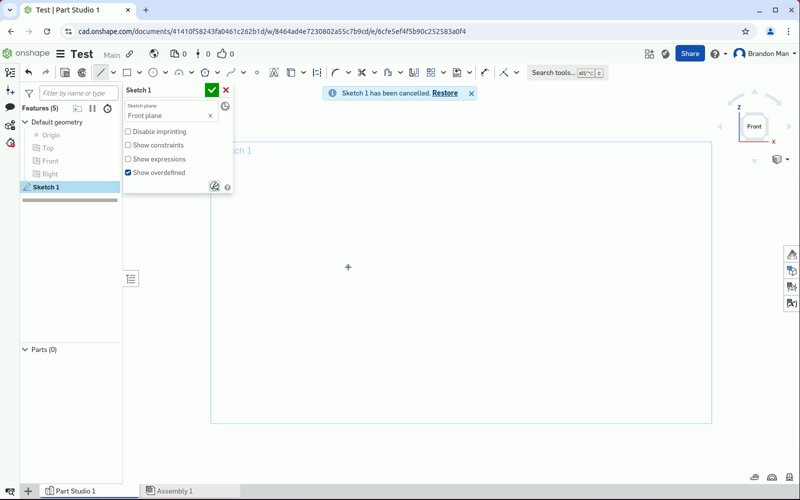
mouse_move(536, 266)
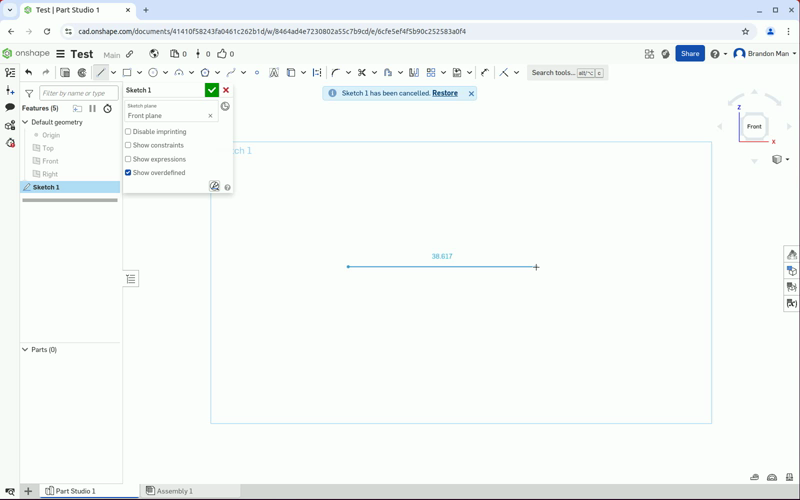
click(536, 266)
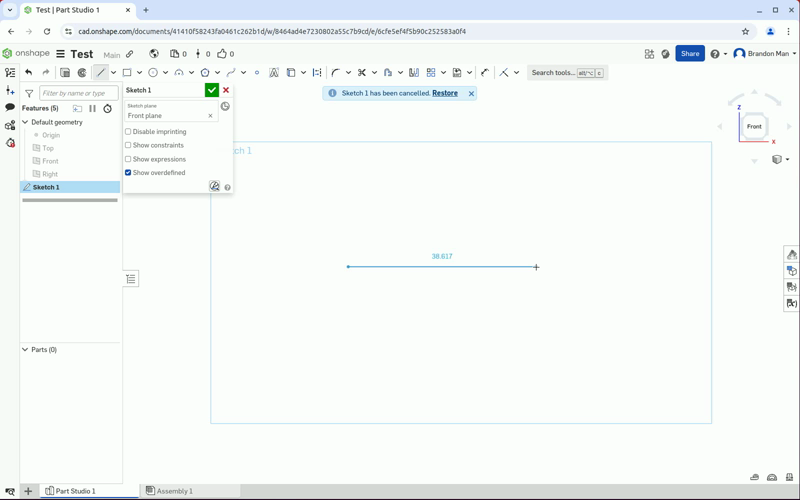
key_up(shift)
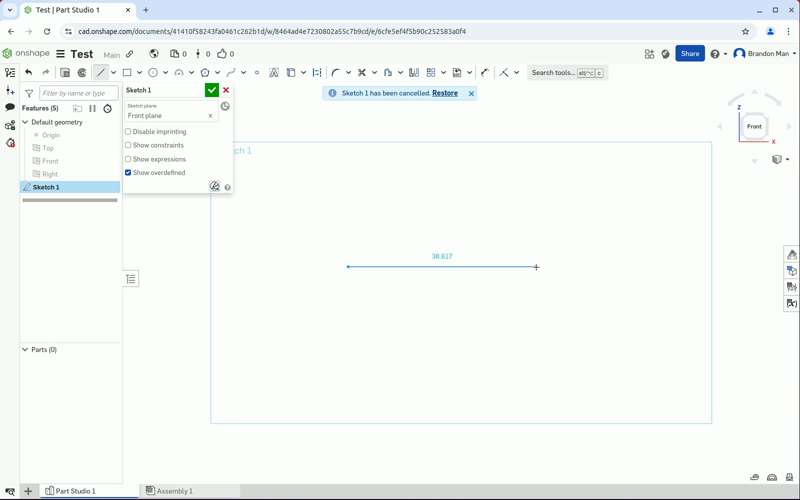
key_down(shift)
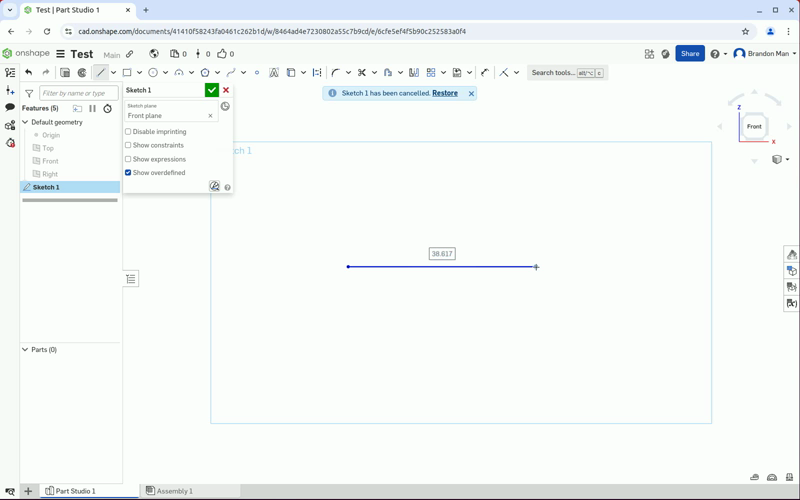
mouse_move(566, 266)
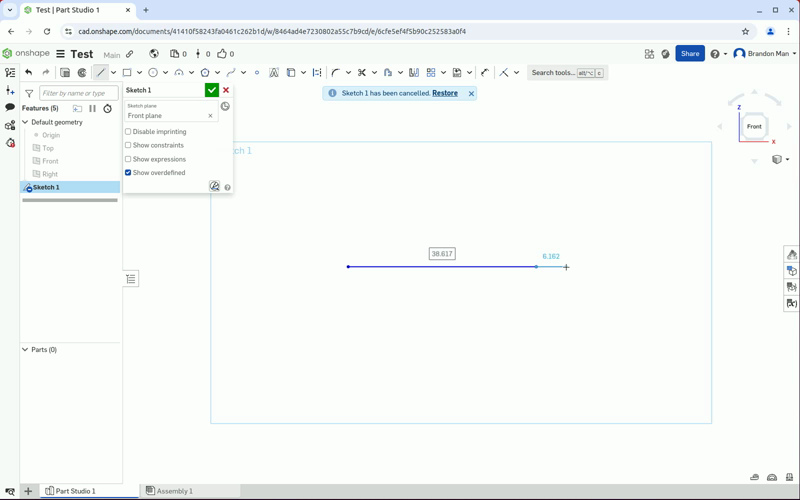
mouse_move(536, 219)
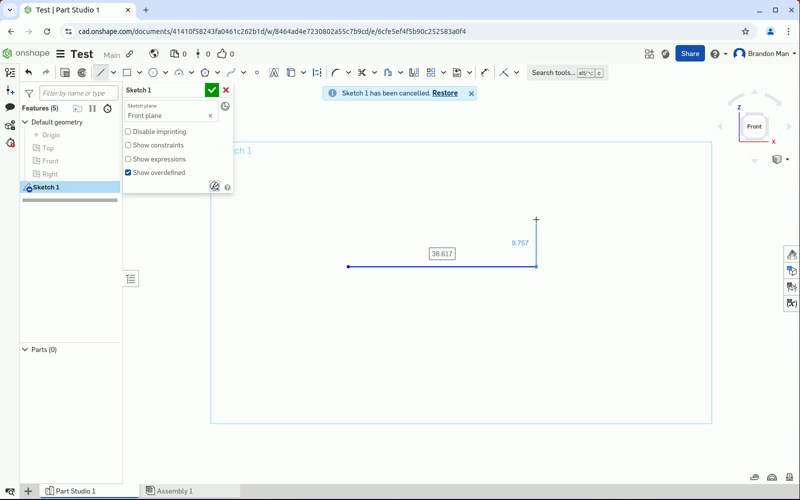
click(536, 219)
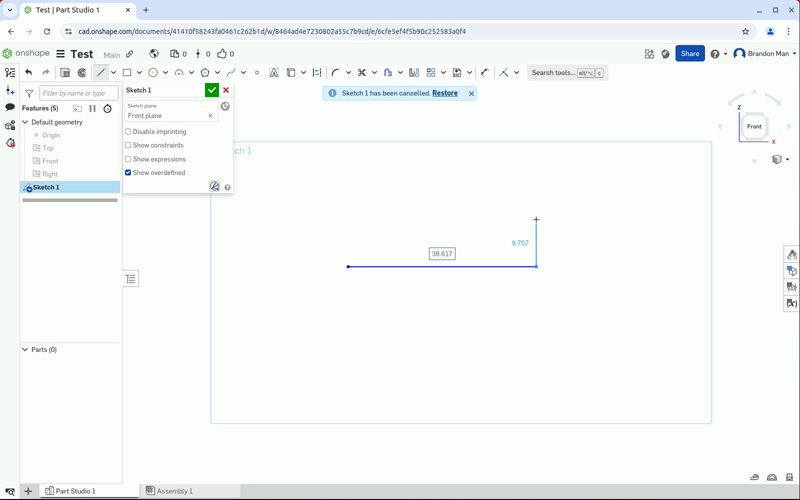
key_up(shift)
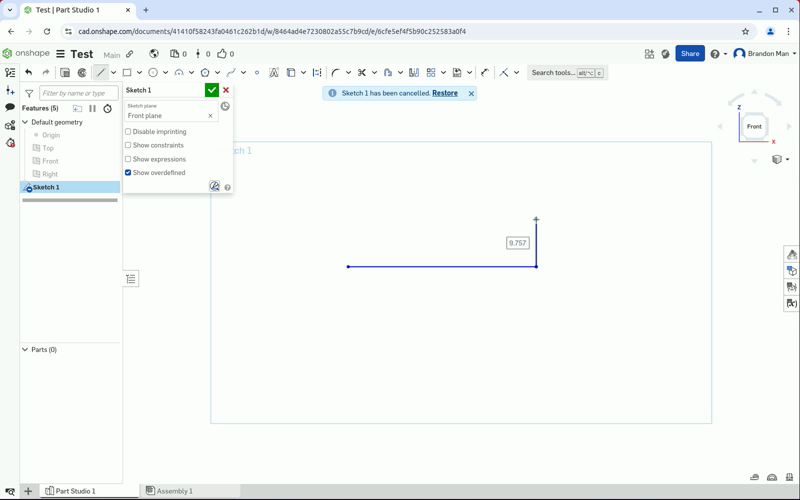
key_down(shift)
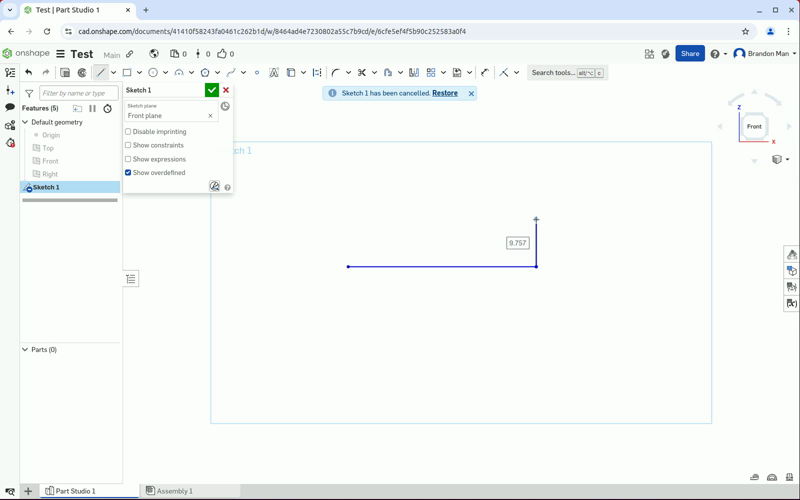
mouse_move(443, 219)
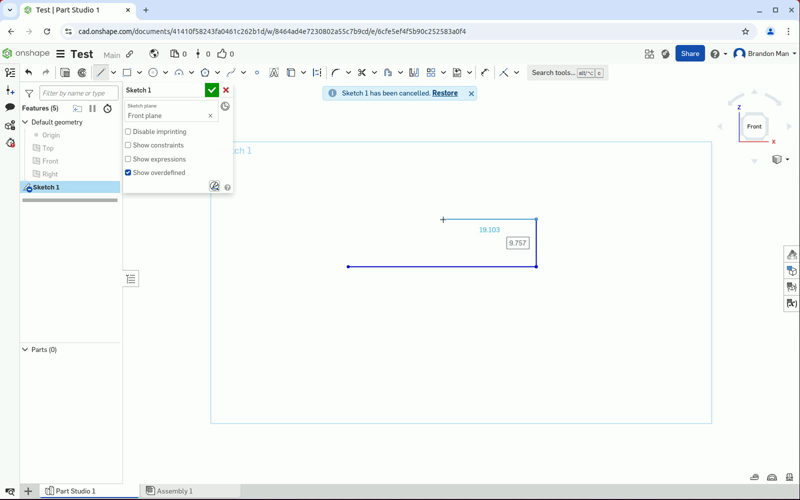
click(443, 219)
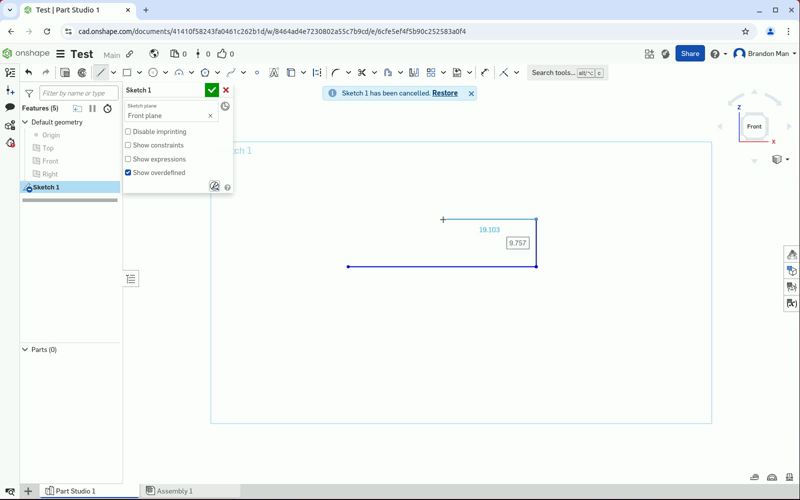
key_up(shift)
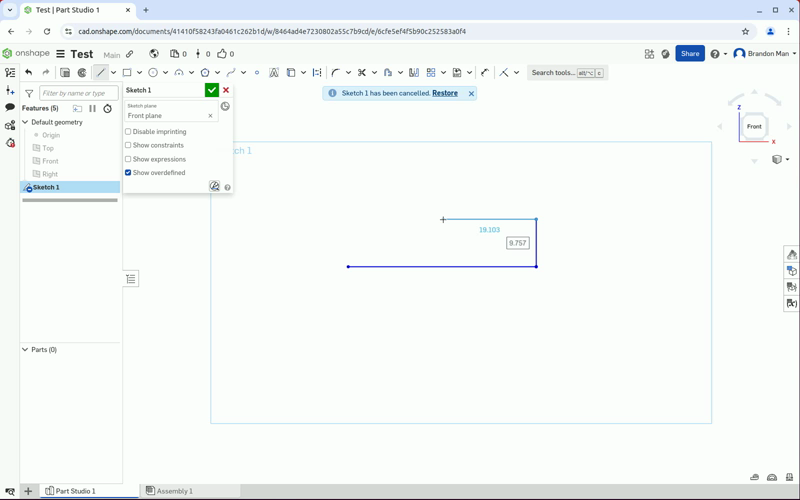
key_down(shift)
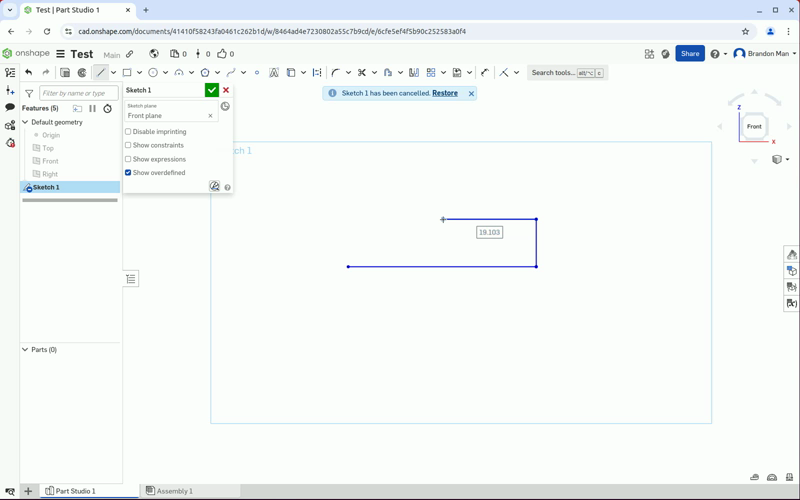
mouse_move(473, 219)
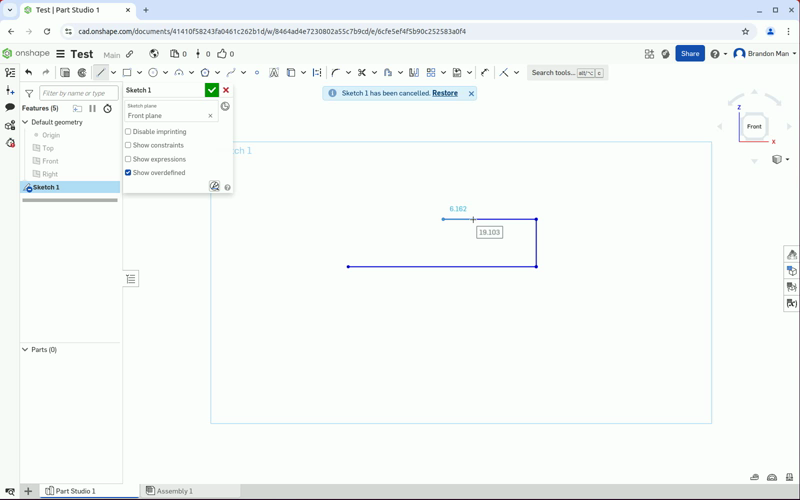
mouse_move(443, 171)
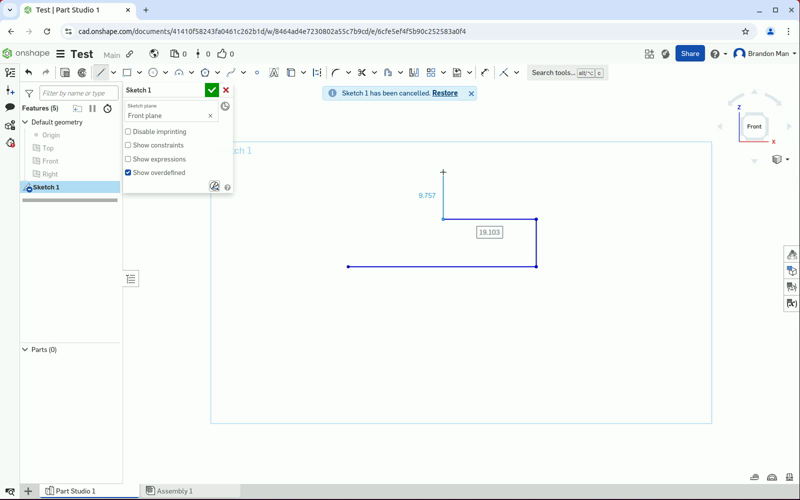
click(443, 171)
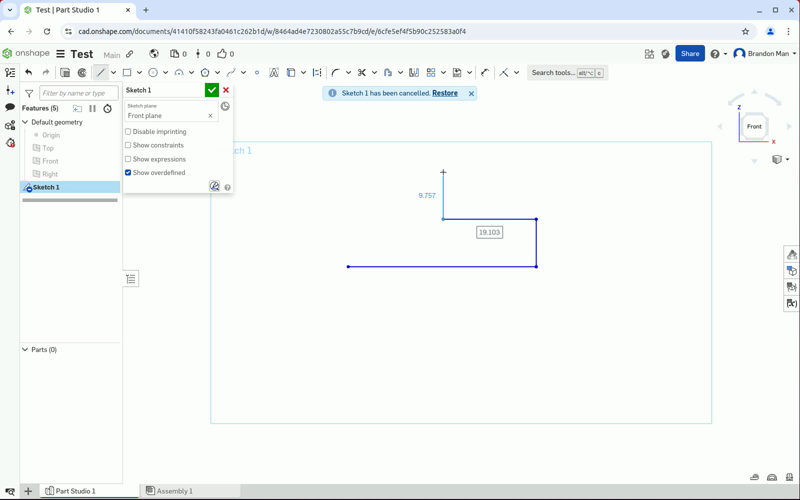
key_up(shift)
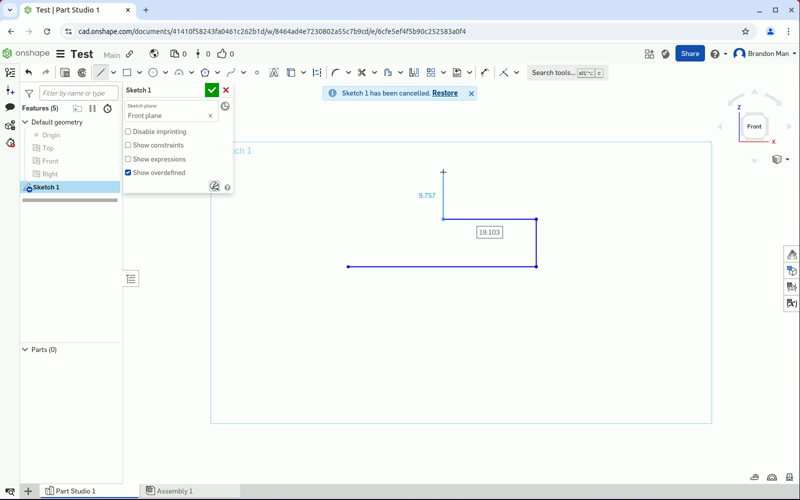
key_down(shift)
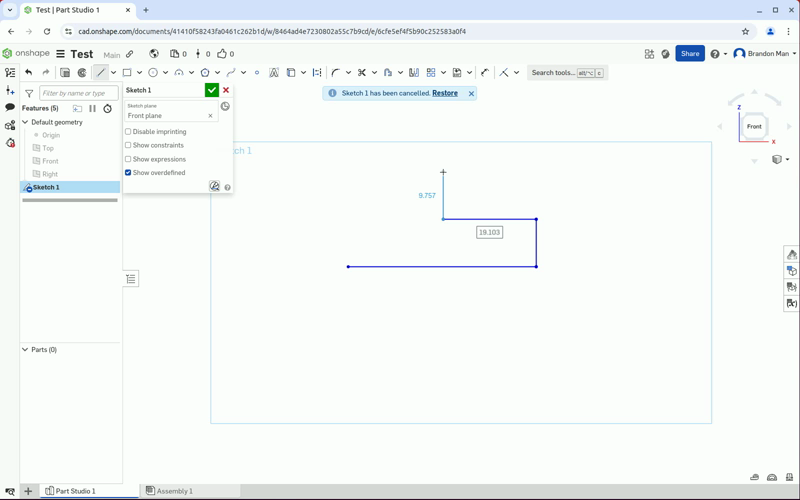
mouse_move(348, 171)
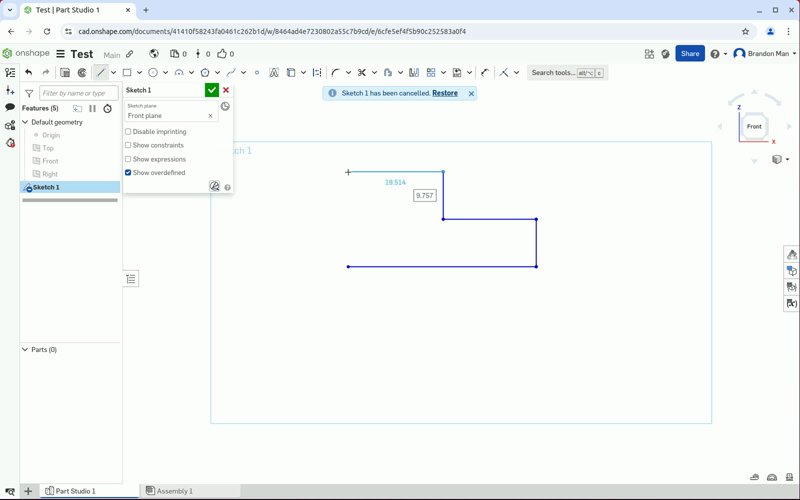
click(348, 171)
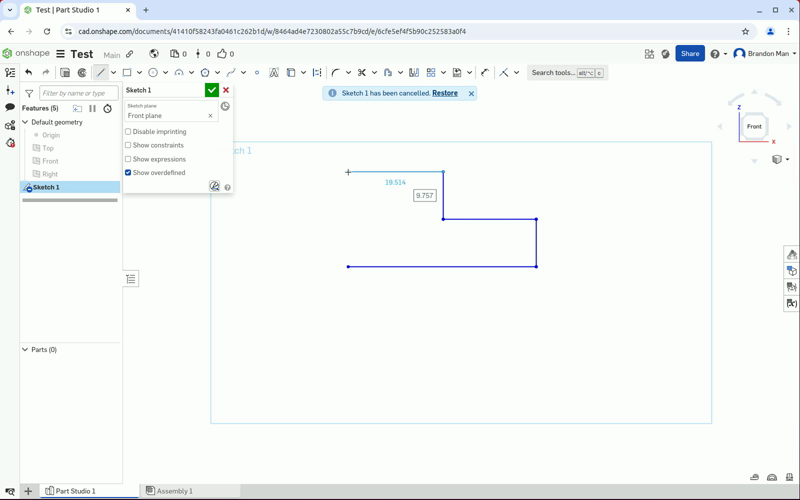
key_up(shift)
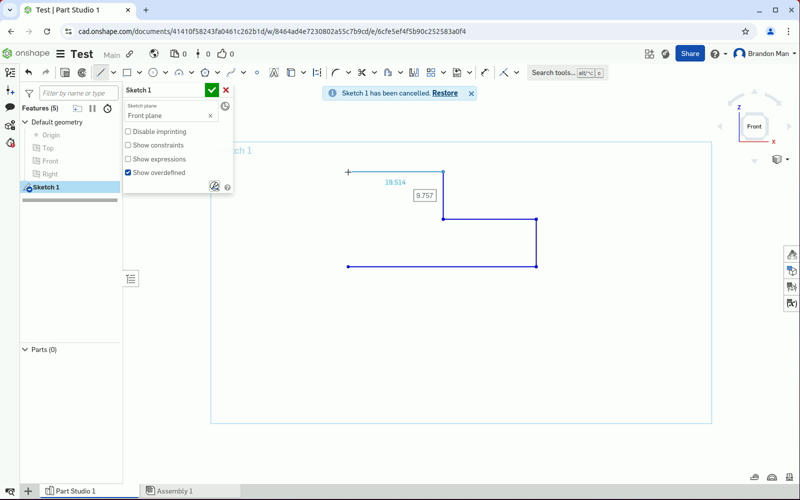
key_down(shift)
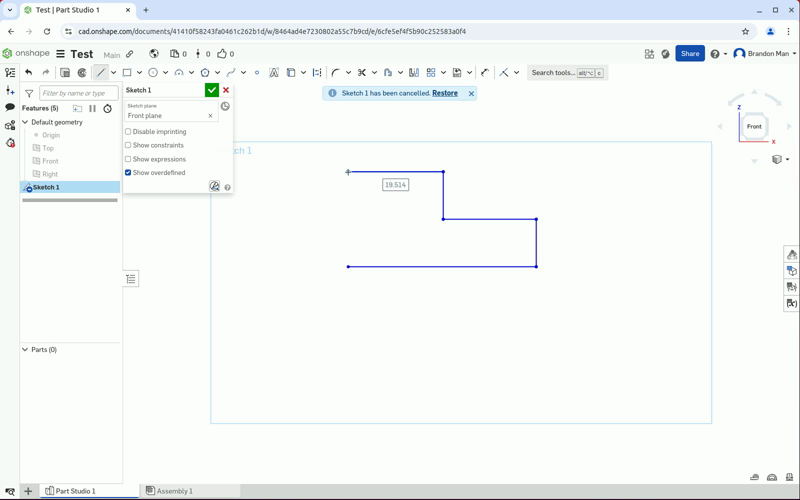
mouse_move(348, 266)
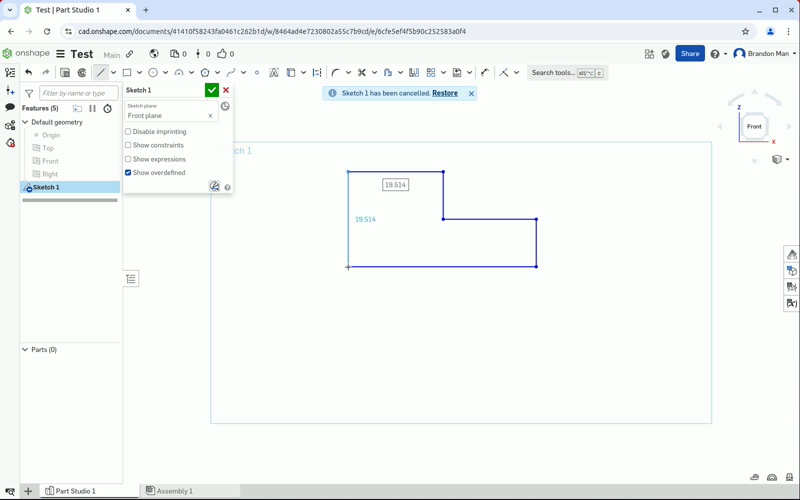
key_up(shift)
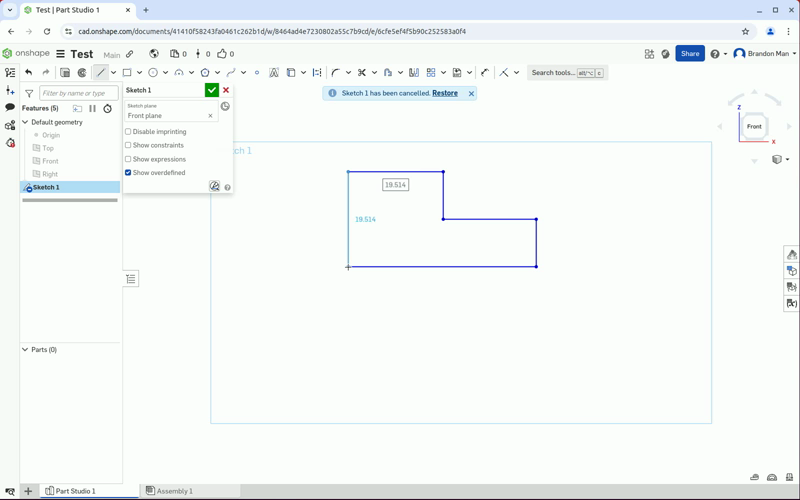
click(348, 266)
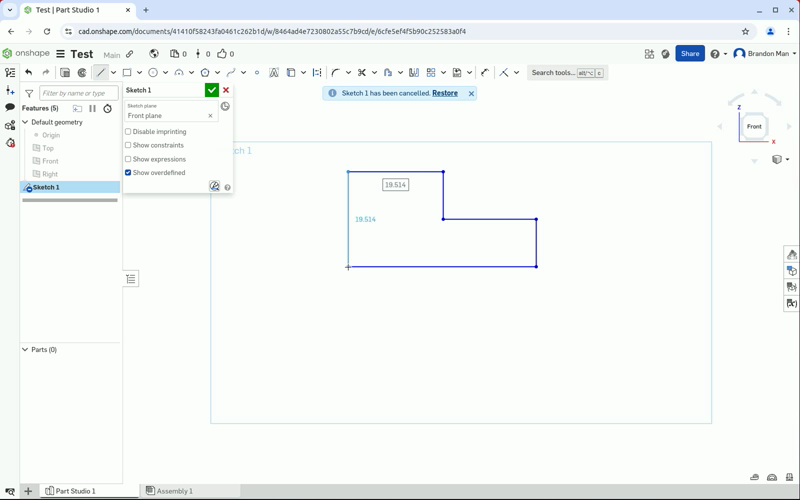
key(esc)
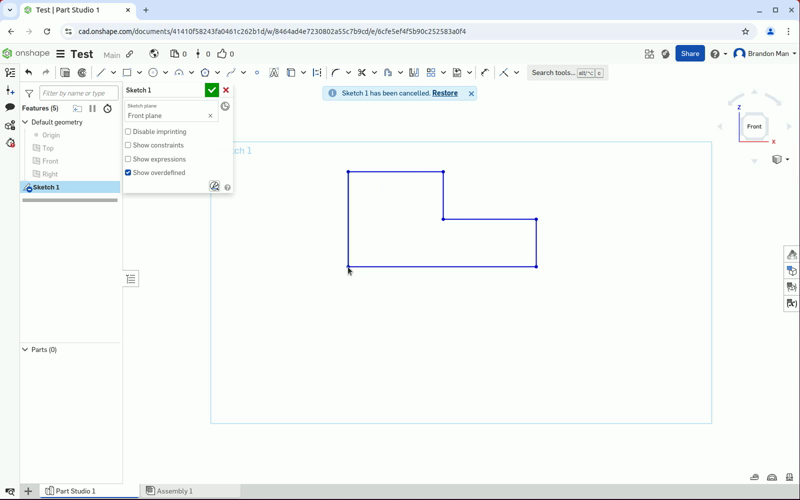
mouse_move(451, 229)
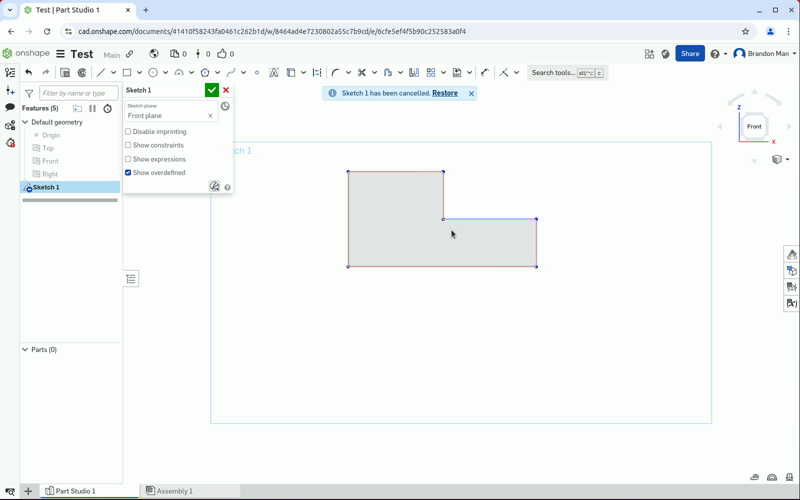
click(451, 229)
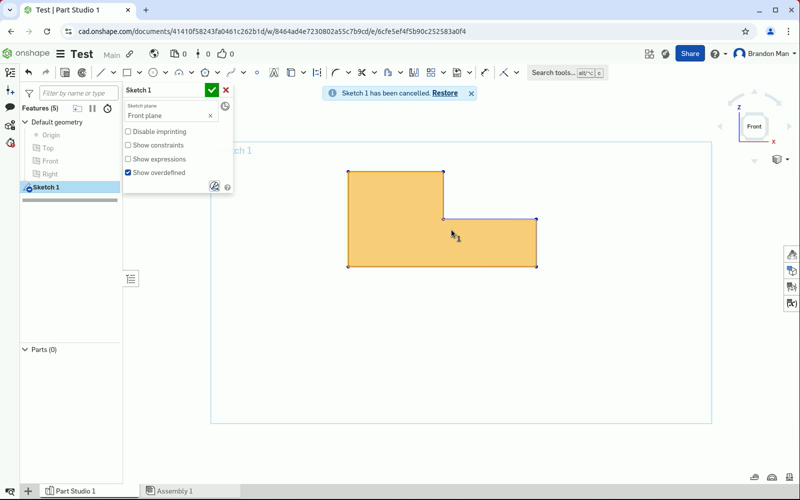
mouse_move(73, 352)
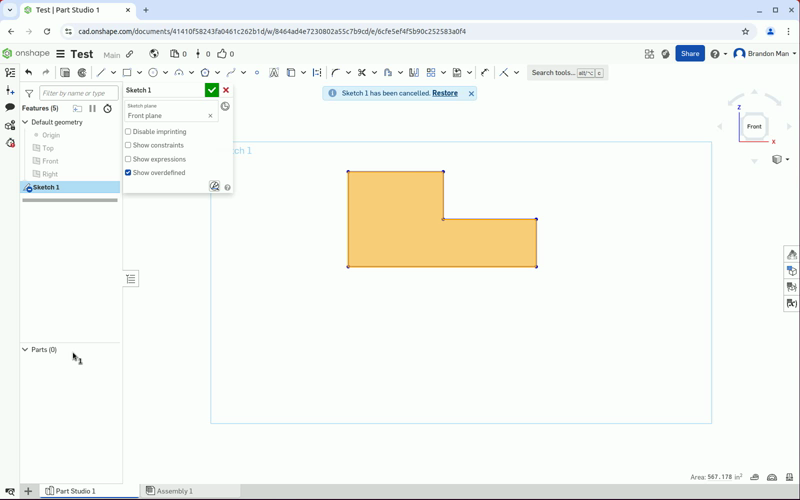
key(shift+y)
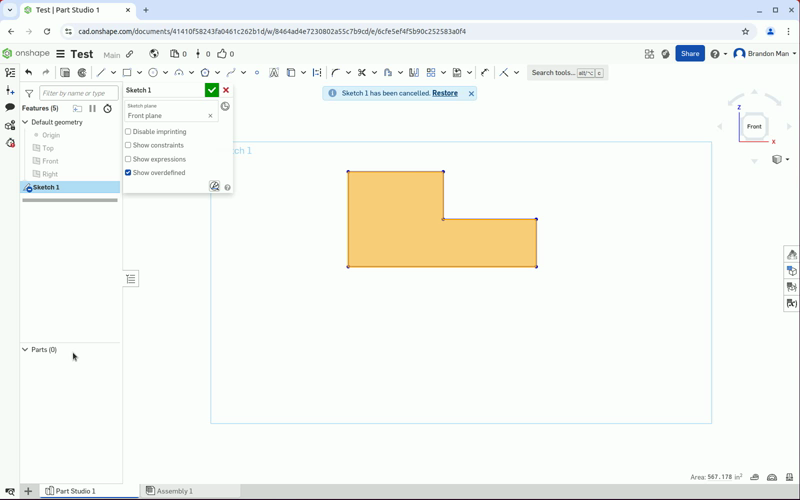
key(shift+e)
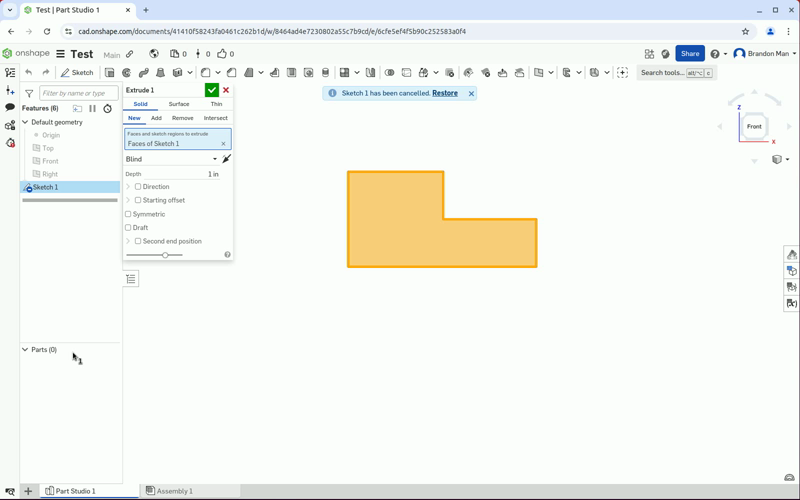
mouse_move(143, 106)
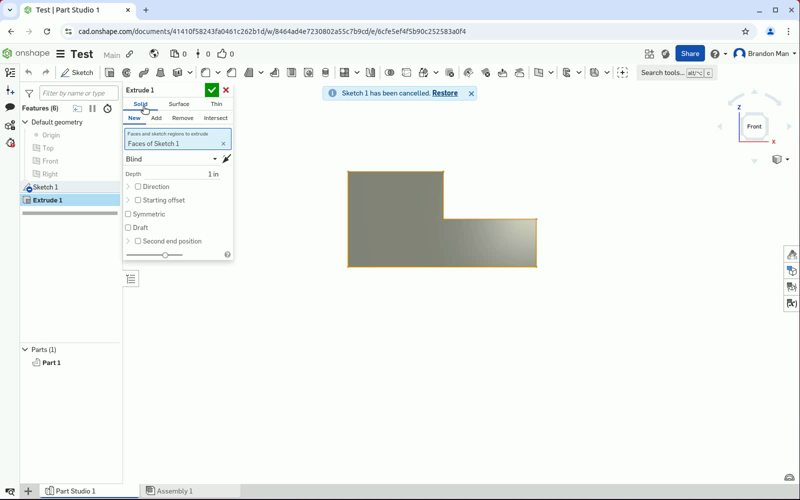
click(143, 106)
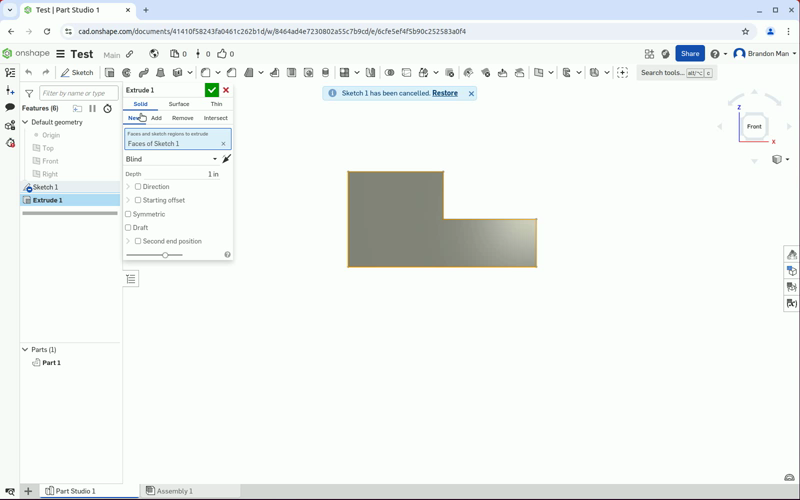
mouse_move(137, 120)
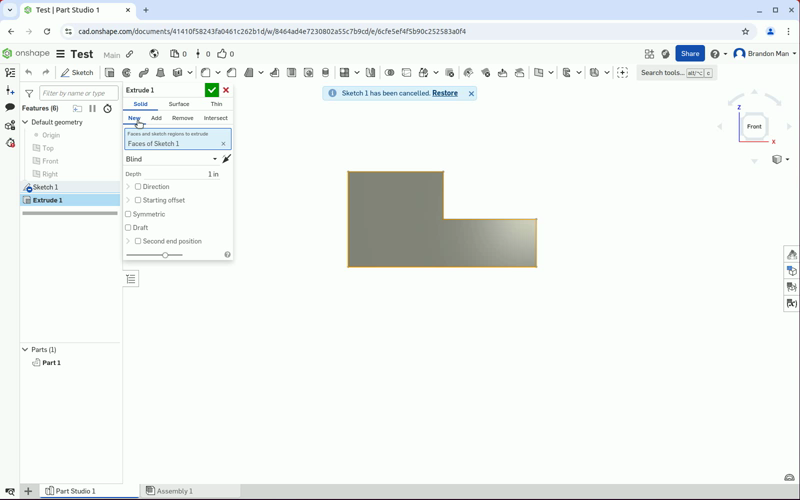
click(137, 120)
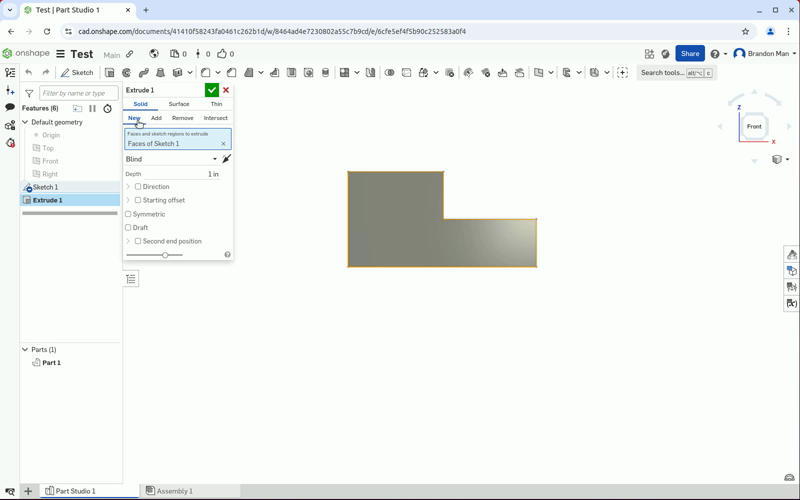
key(tab, 4)
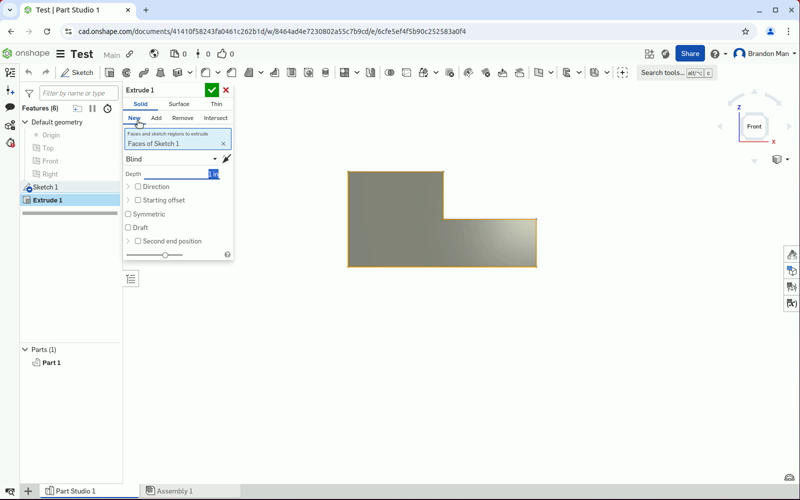
text(11.554)
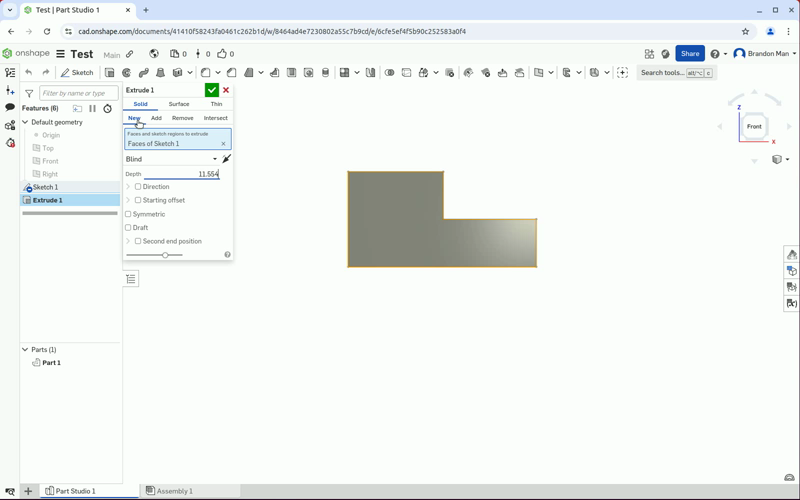
key(enter)
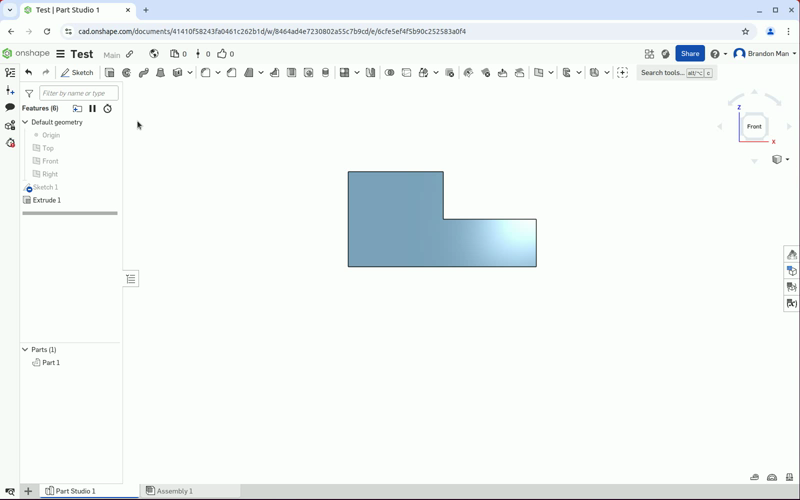
key(shift+h)
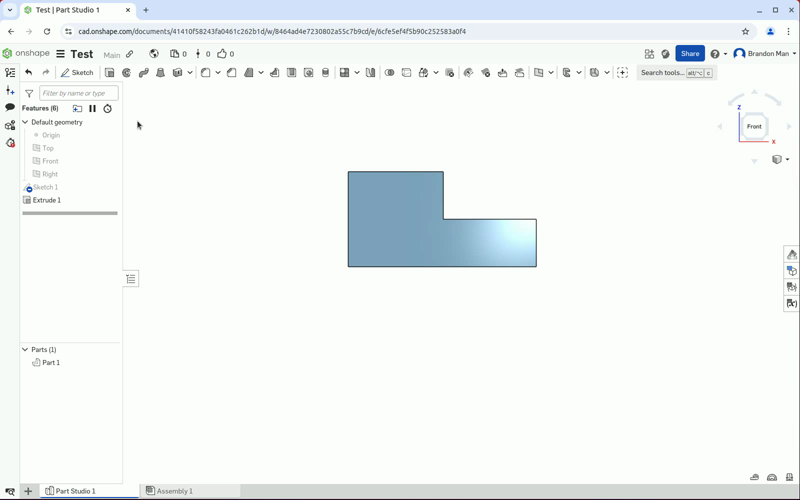
key(shift+h)
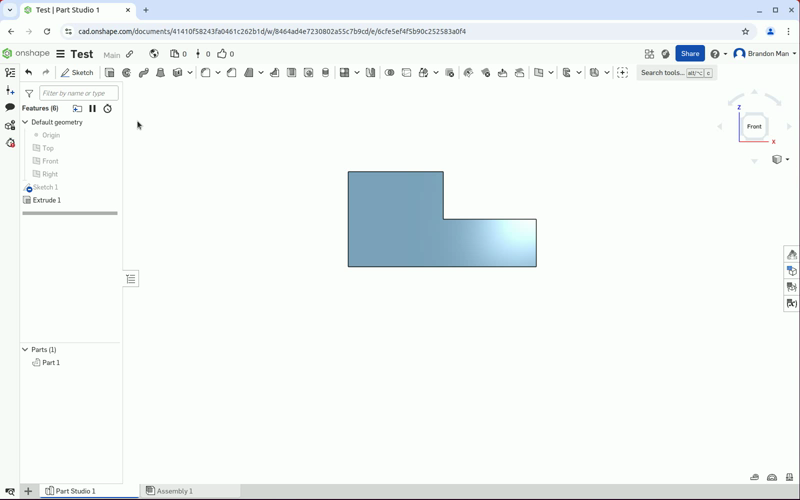
mouse_move(73, 189)
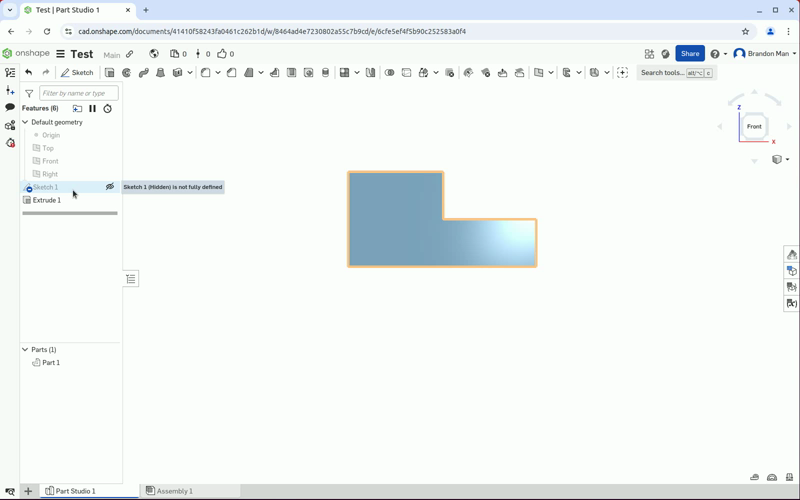
click(73, 189)
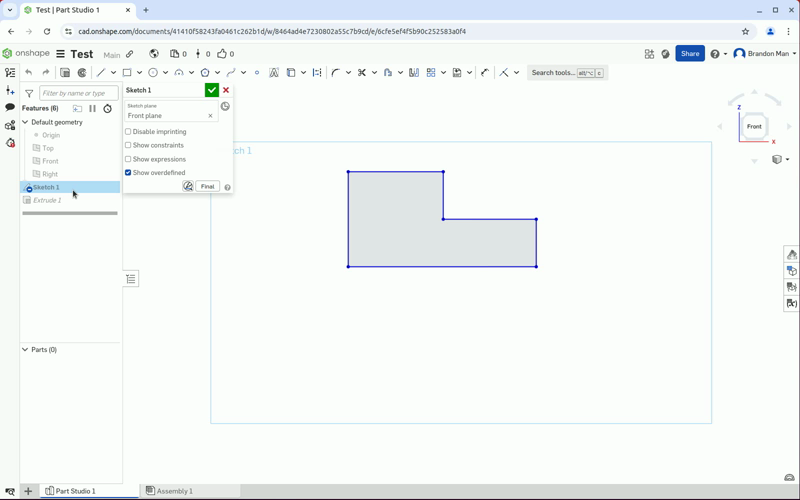
mouse_move(229, 92)
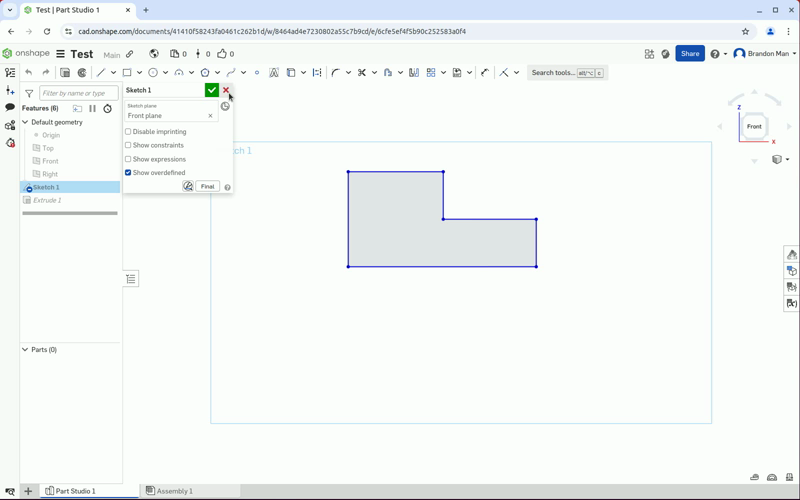
click(229, 92)
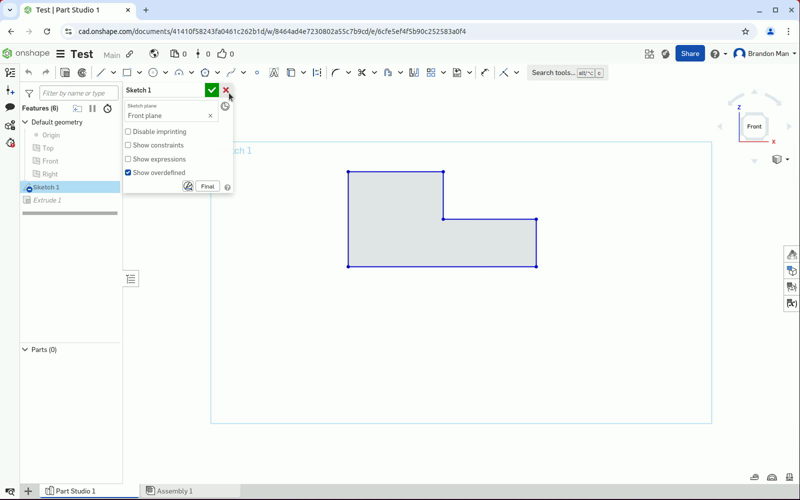
key(shift+s)
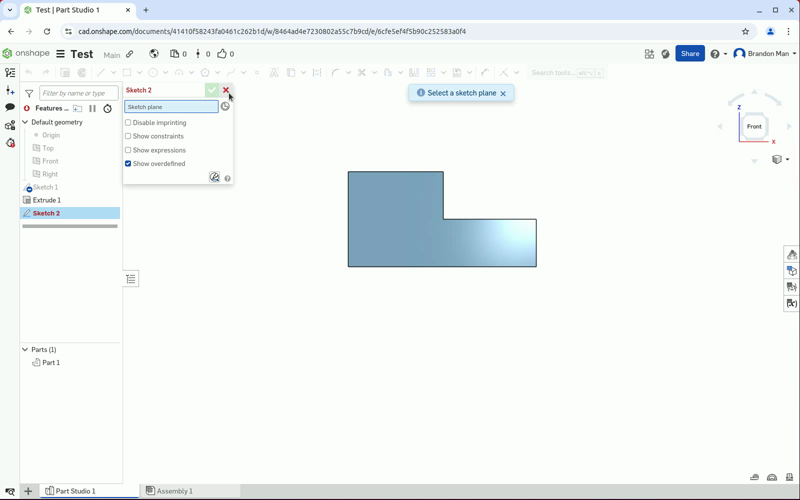
mouse_move(73, 163)
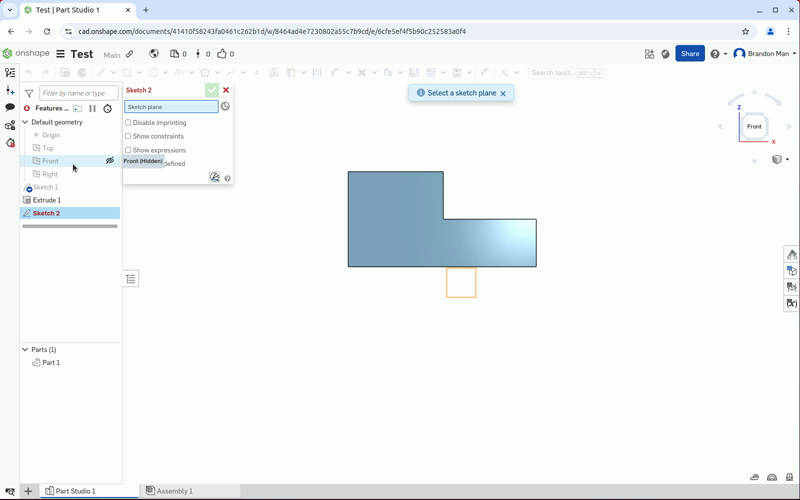
click(73, 163)
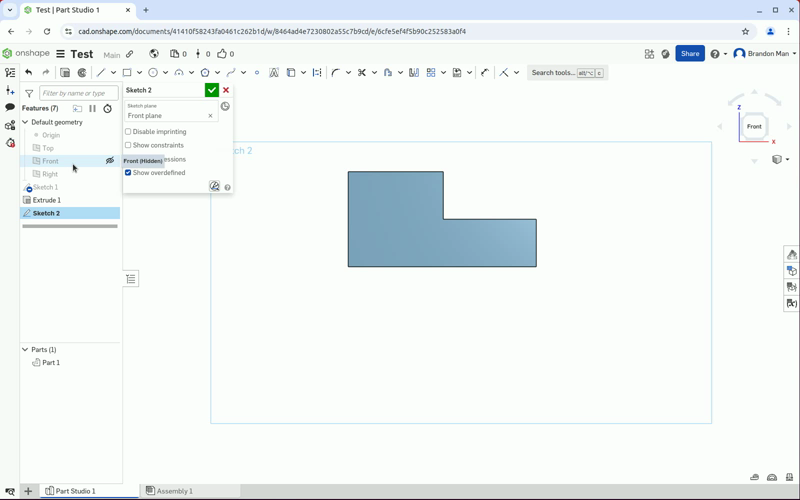
mouse_move(73, 352)
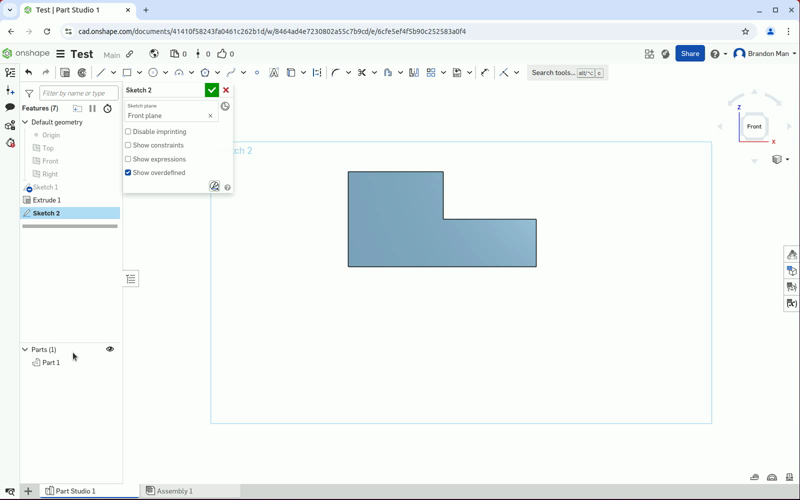
key(y)
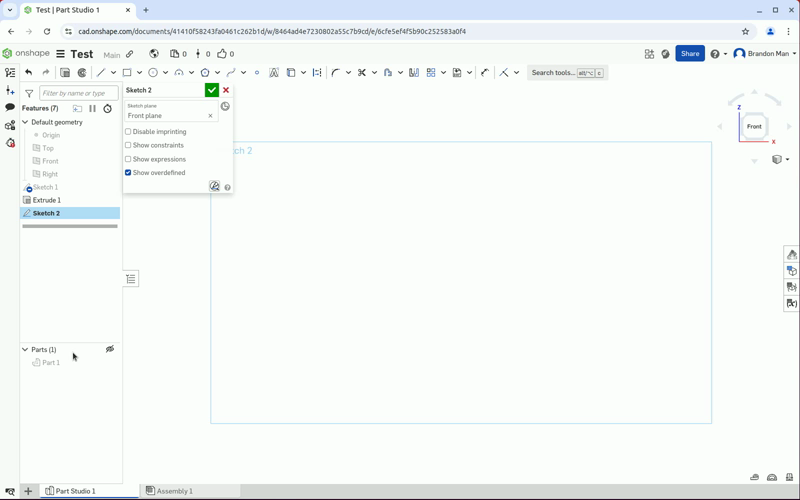
key(l)
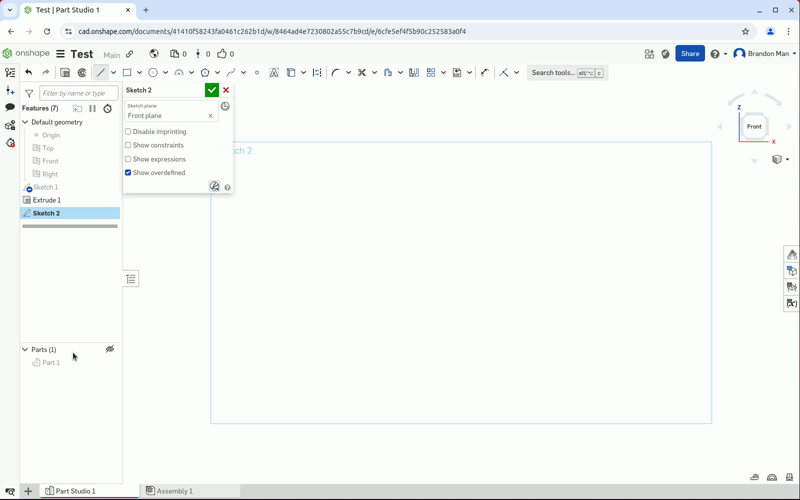
key_down(shift)
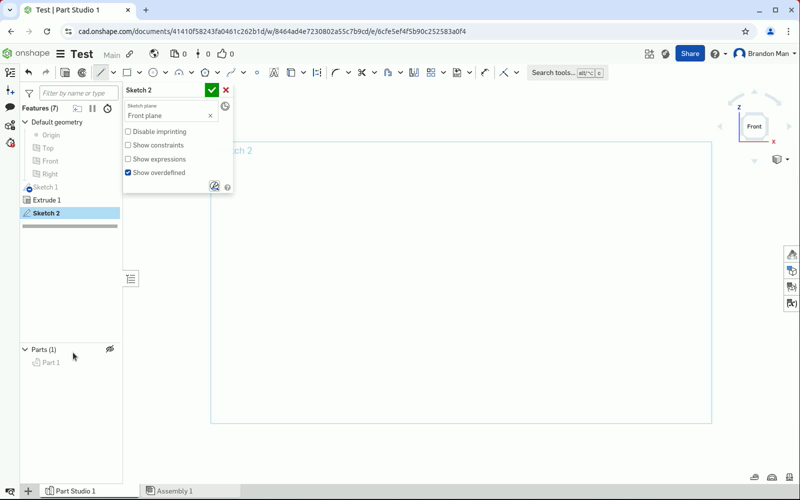
mouse_move(443, 219)
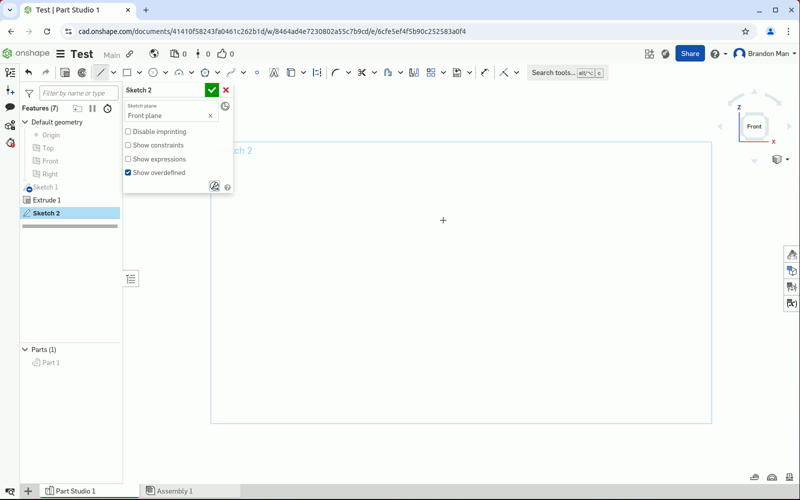
click(443, 219)
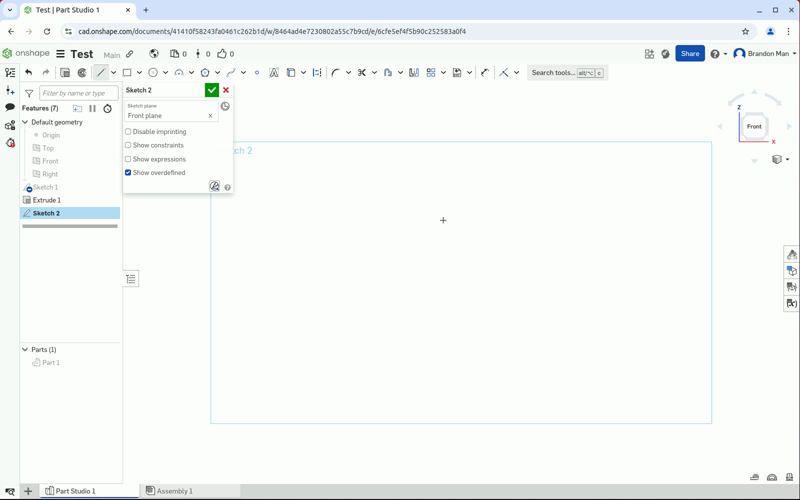
key_up(shift)
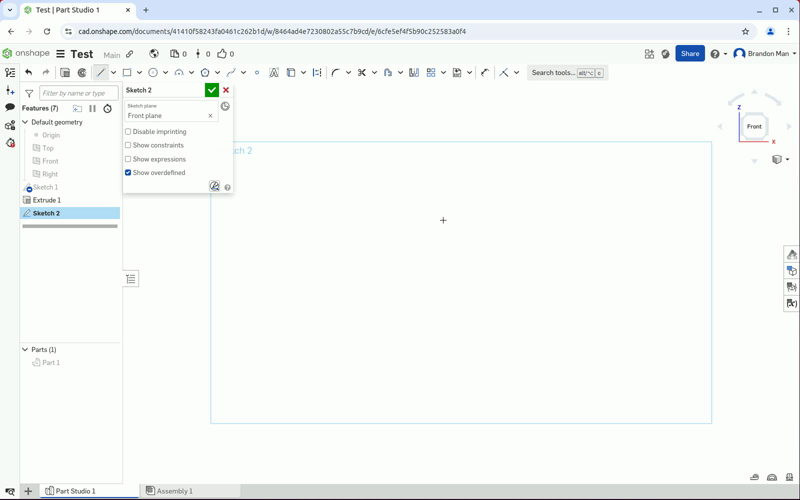
key_down(shift)
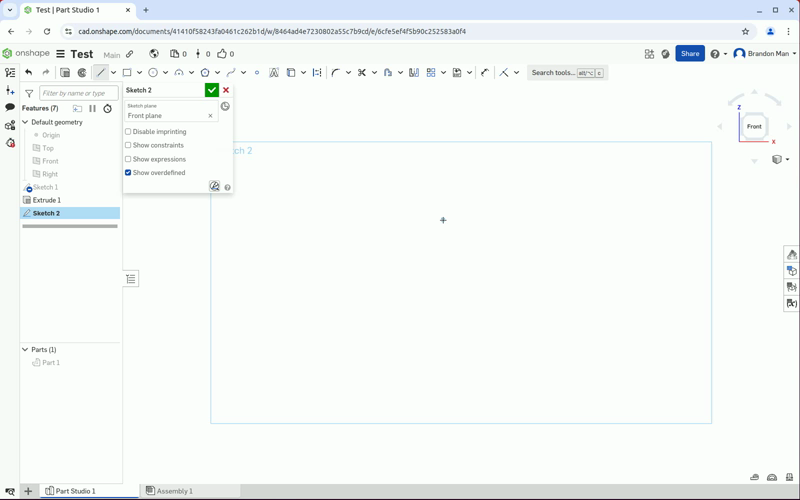
mouse_move(538, 219)
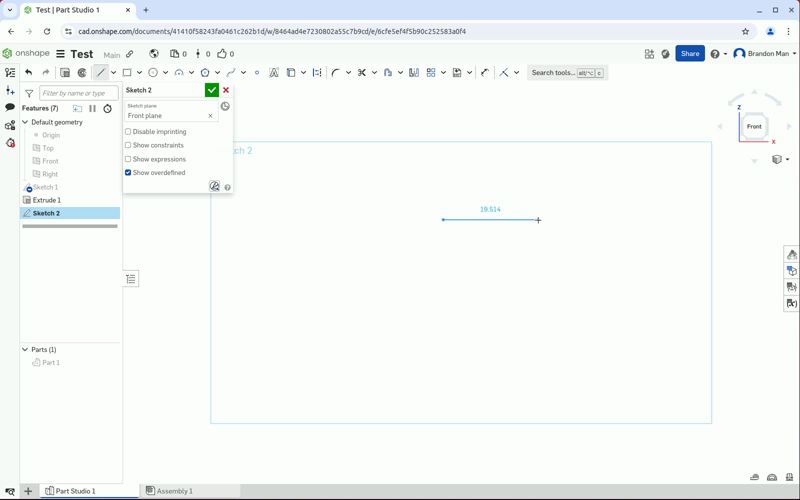
click(538, 219)
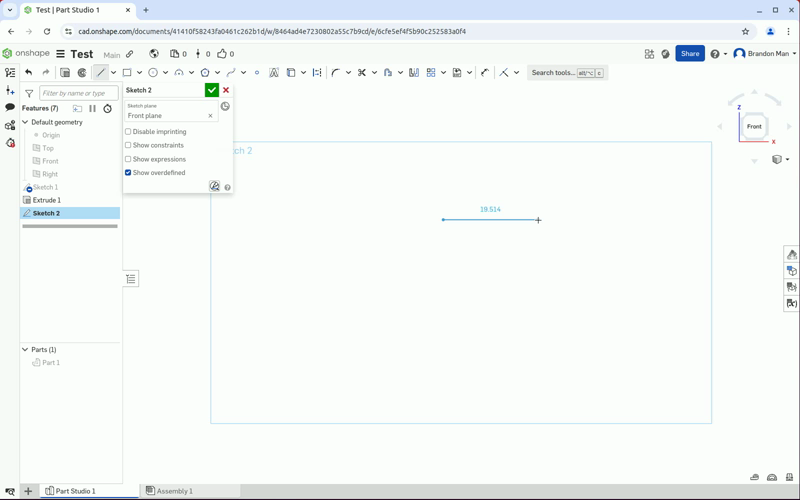
key_up(shift)
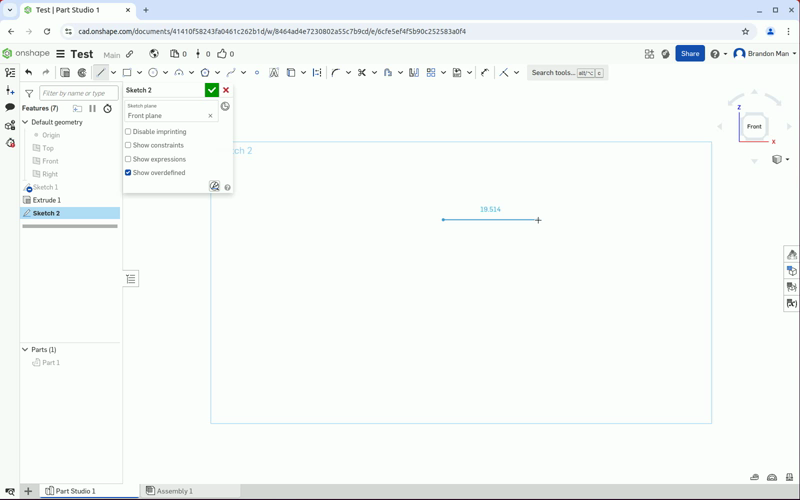
key_down(shift)
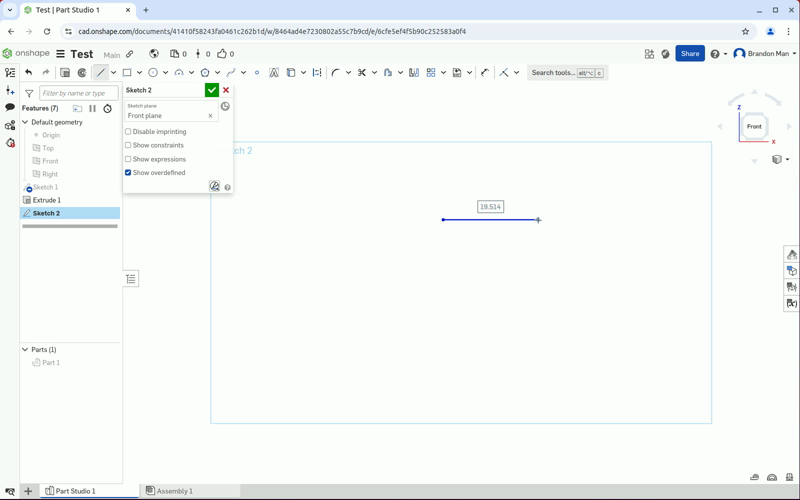
mouse_move(568, 219)
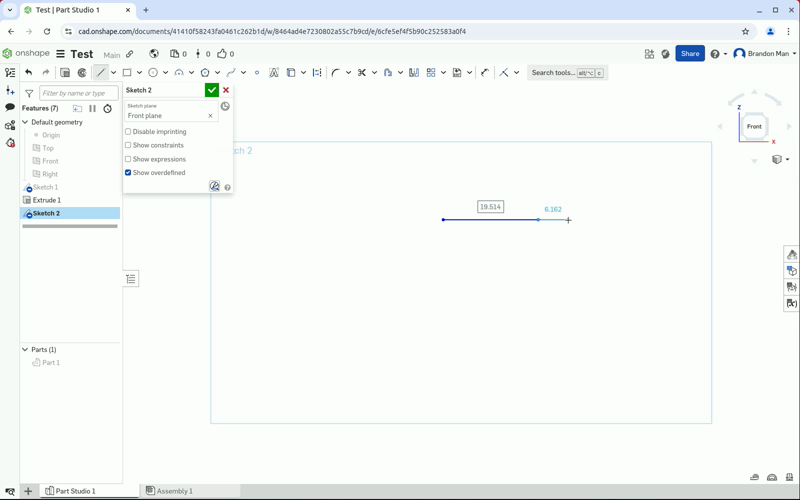
mouse_move(538, 171)
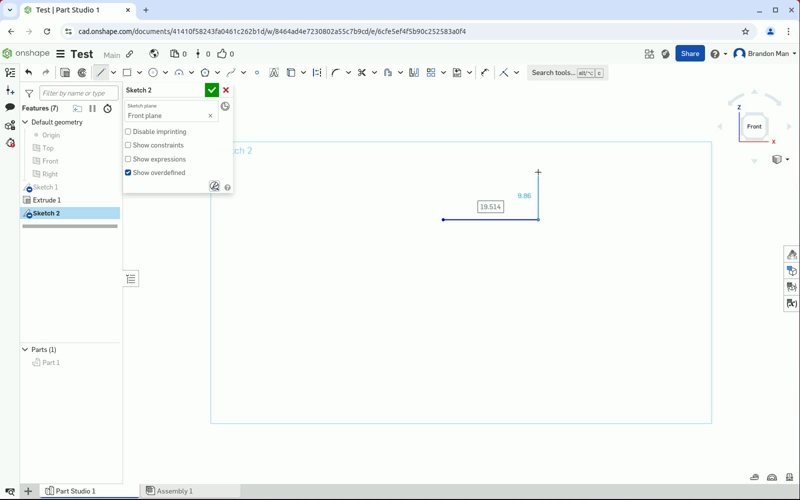
click(538, 171)
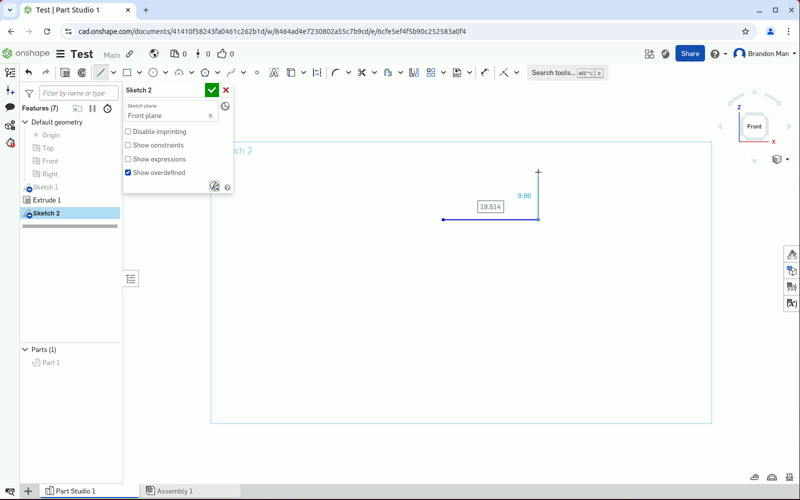
key_up(shift)
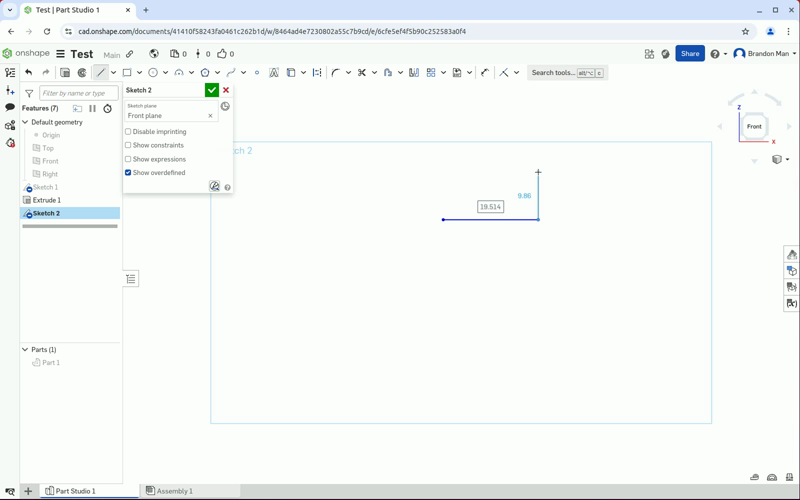
key_down(shift)
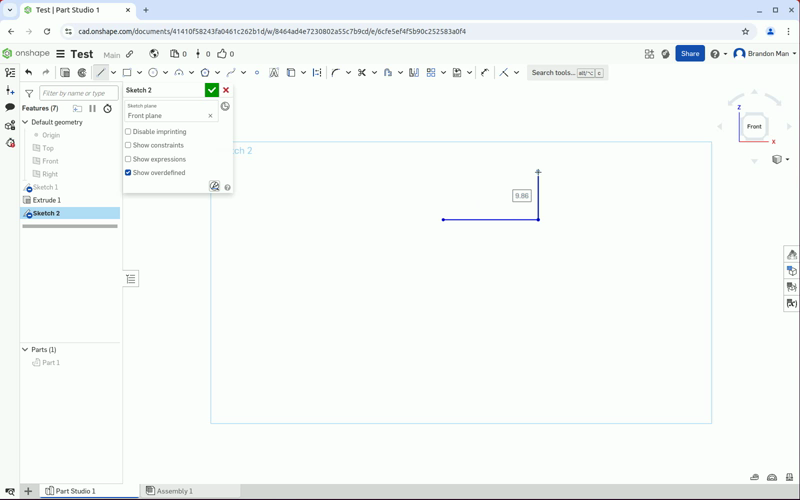
mouse_move(443, 171)
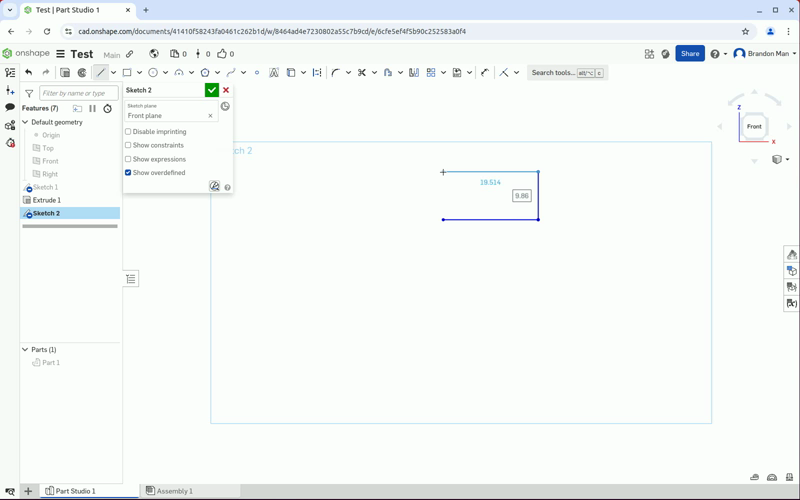
click(443, 171)
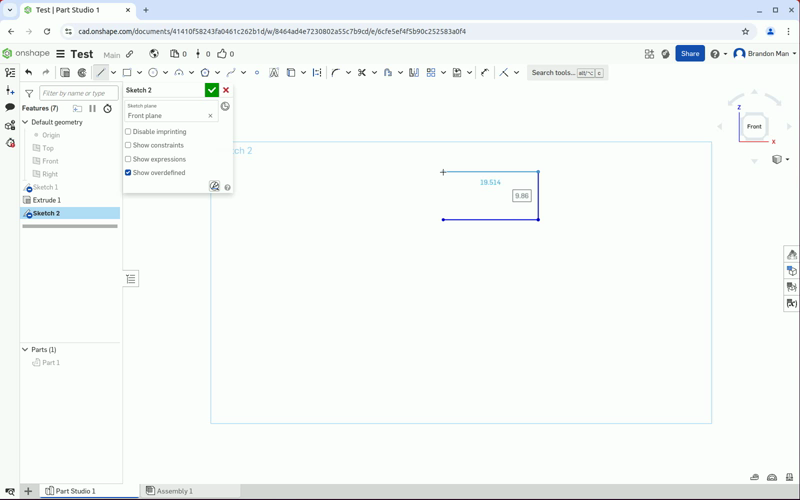
key_up(shift)
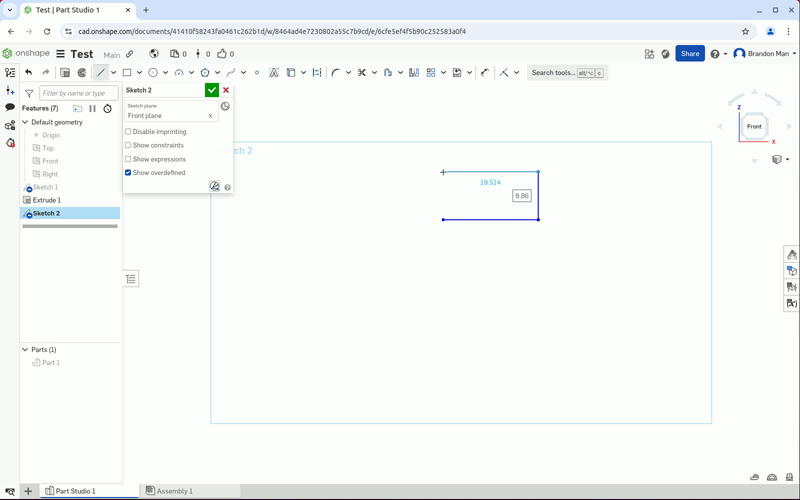
mouse_move(473, 171)
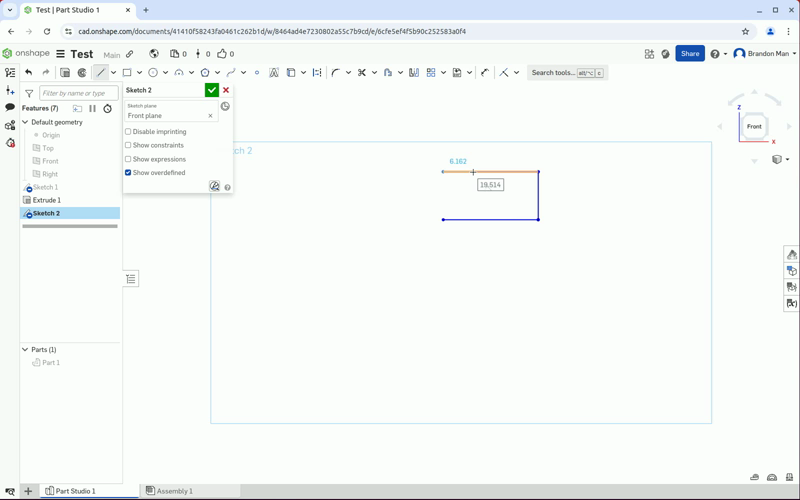
key_down(shift)
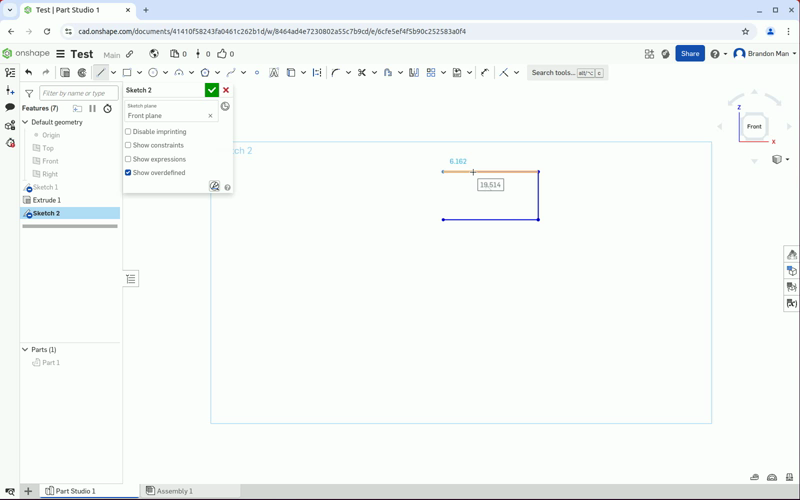
mouse_move(443, 219)
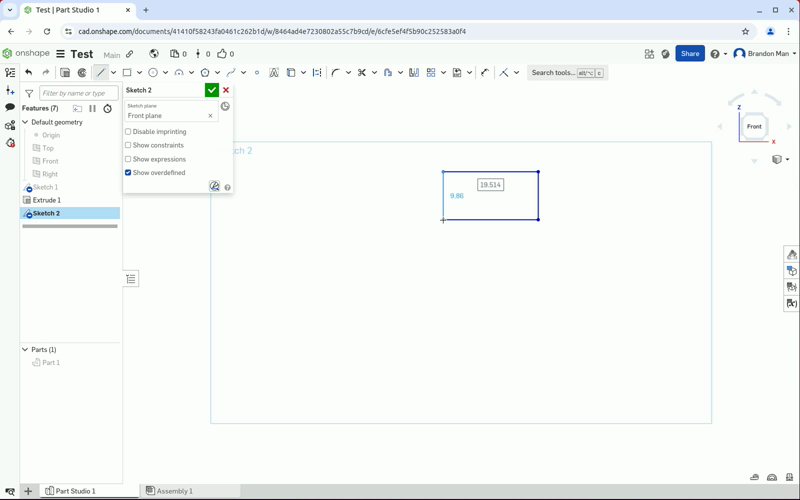
key_up(shift)
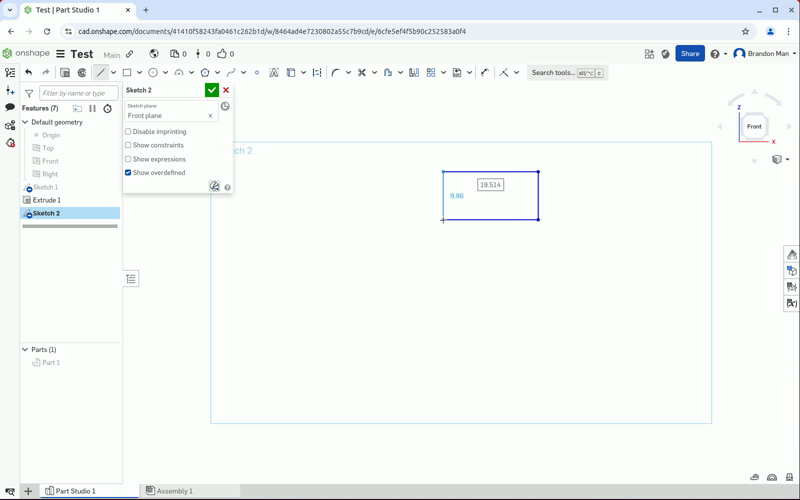
click(443, 219)
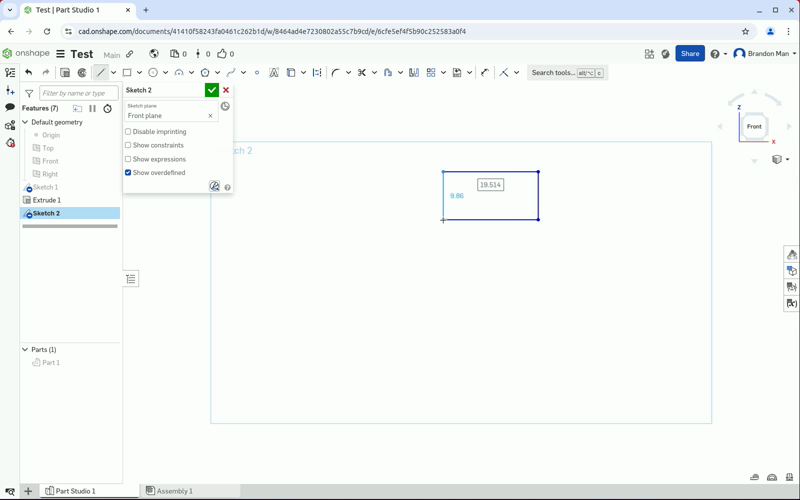
key(esc)
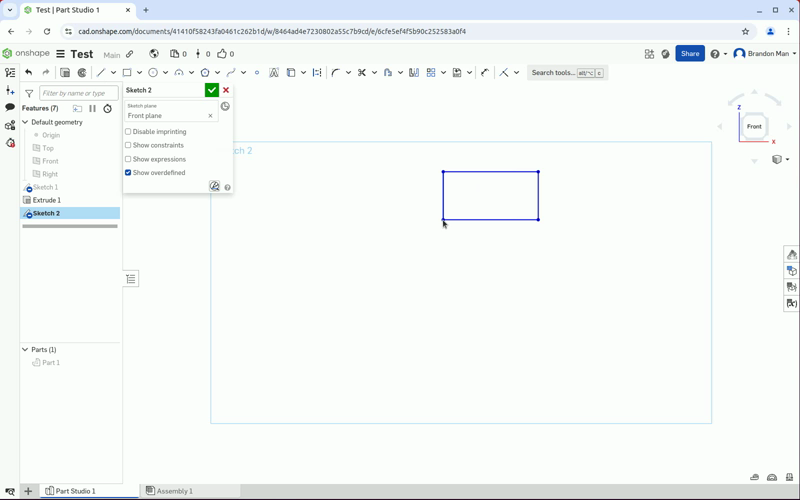
mouse_move(450, 202)
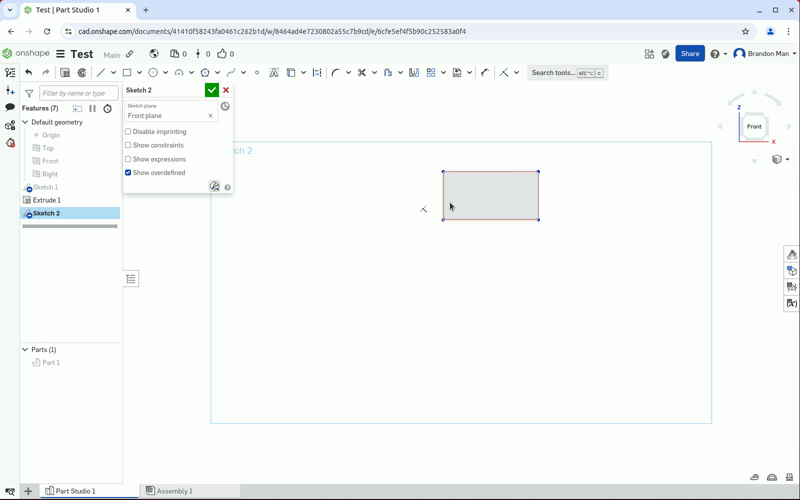
click(450, 202)
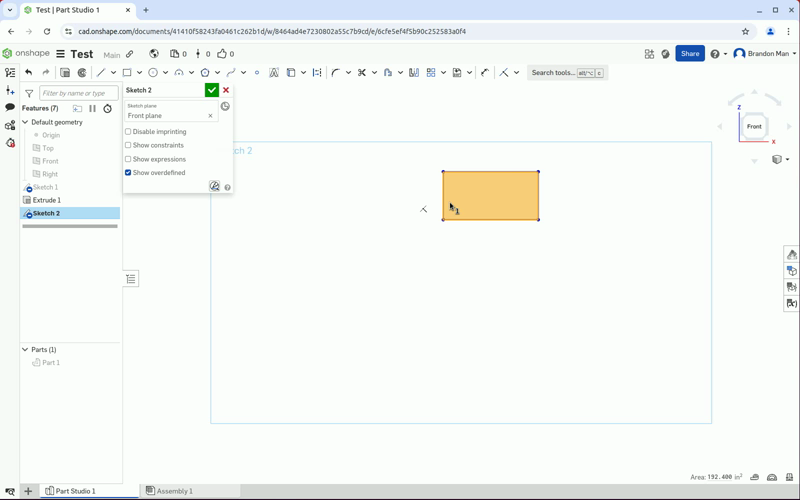
mouse_move(73, 352)
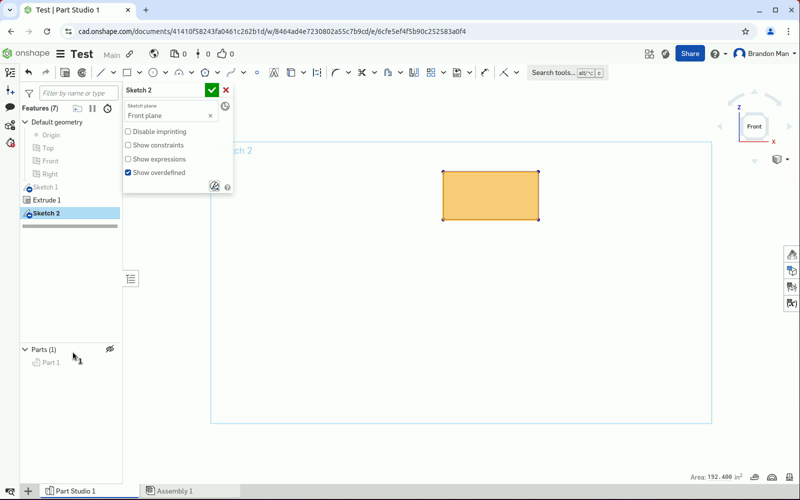
key(shift+y)
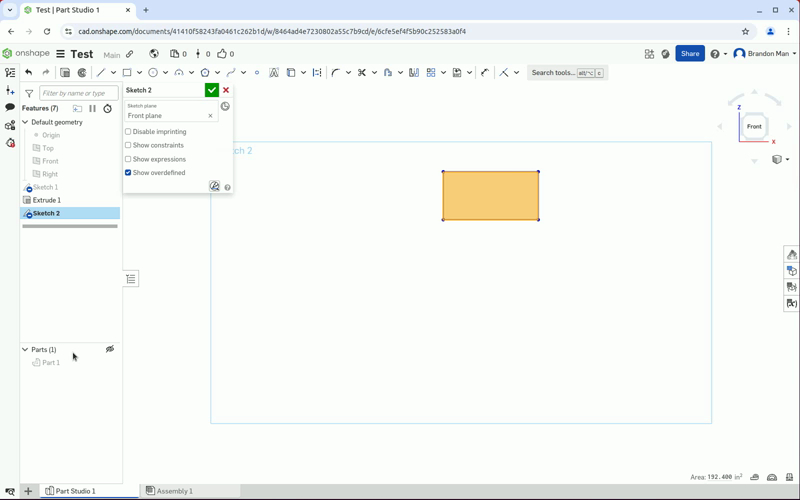
key(shift+e)
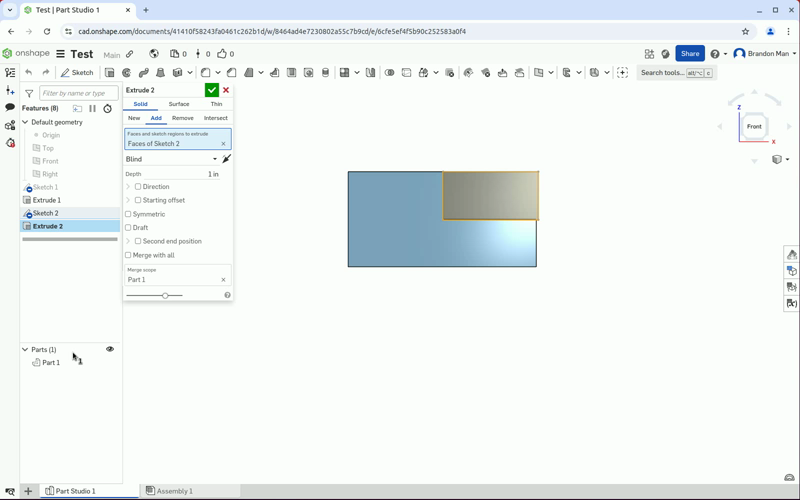
mouse_move(143, 106)
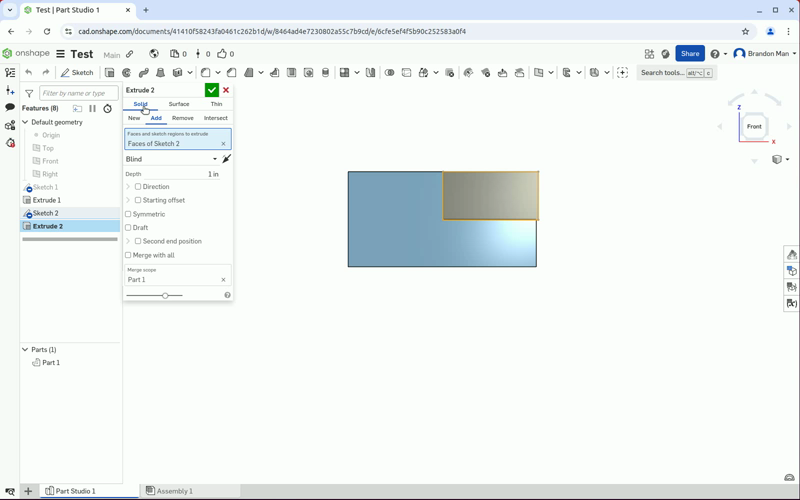
click(143, 106)
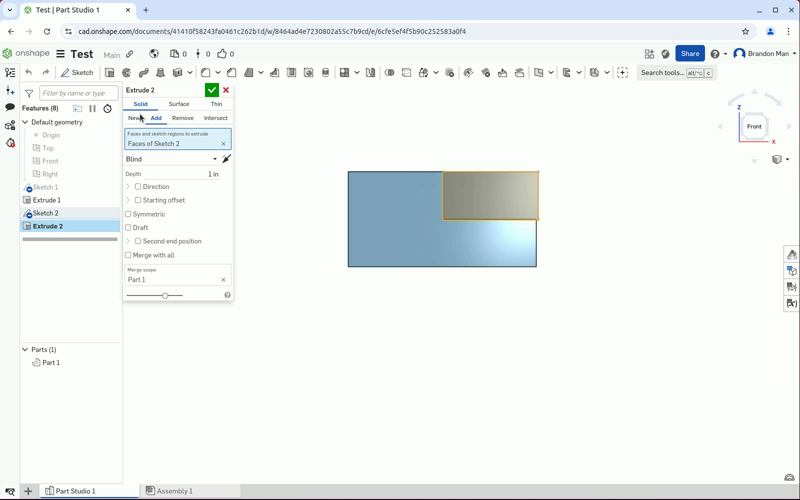
mouse_move(137, 120)
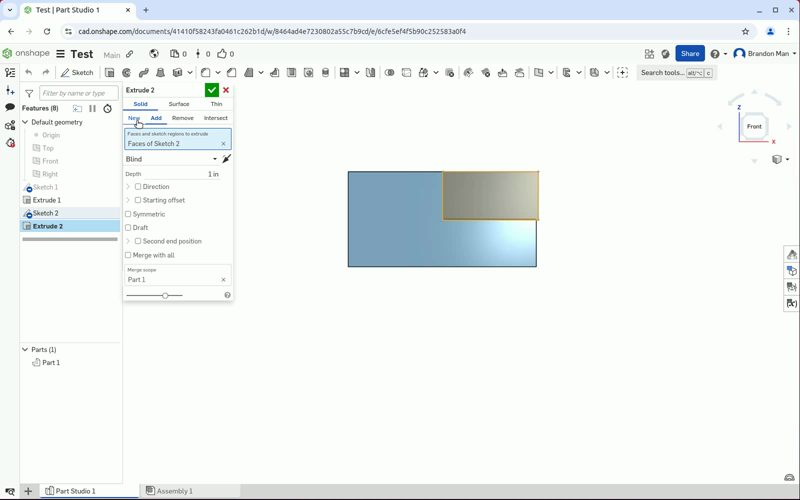
click(137, 120)
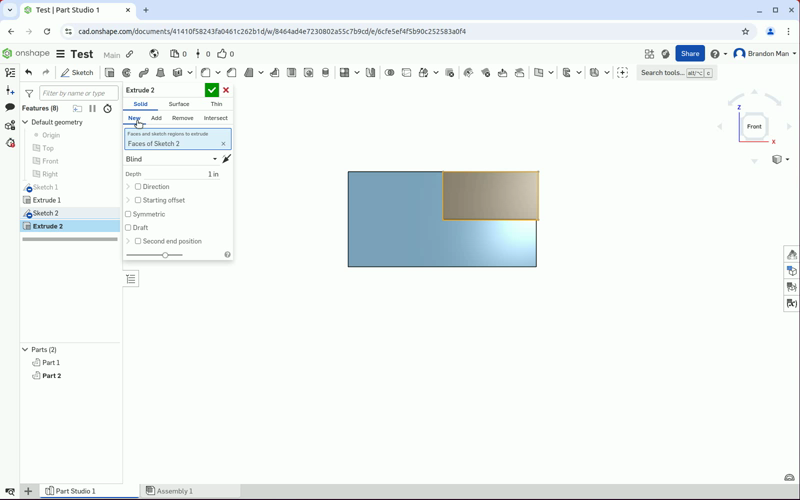
key(tab, 4)
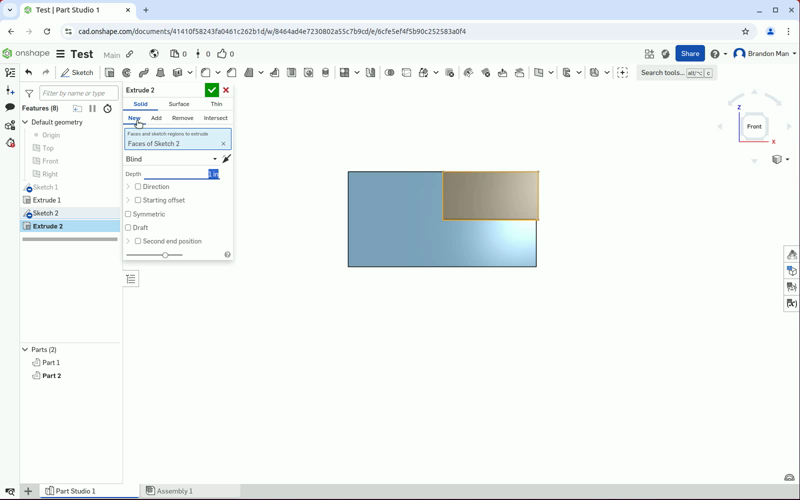
text(5.777)
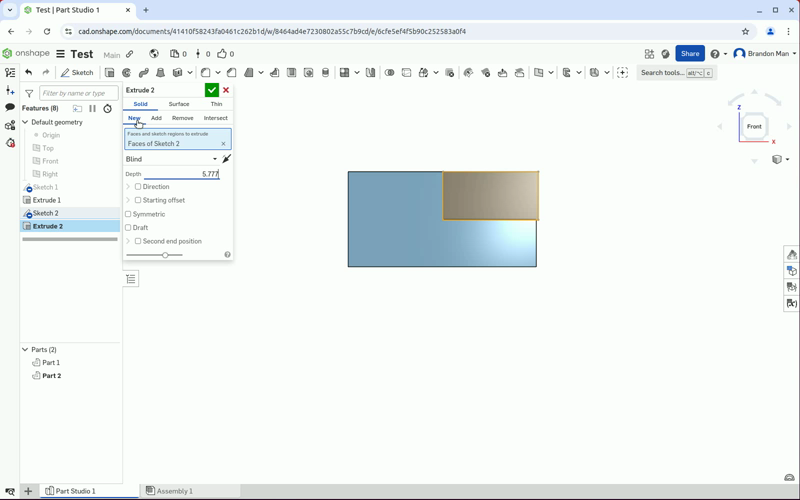
key(enter)
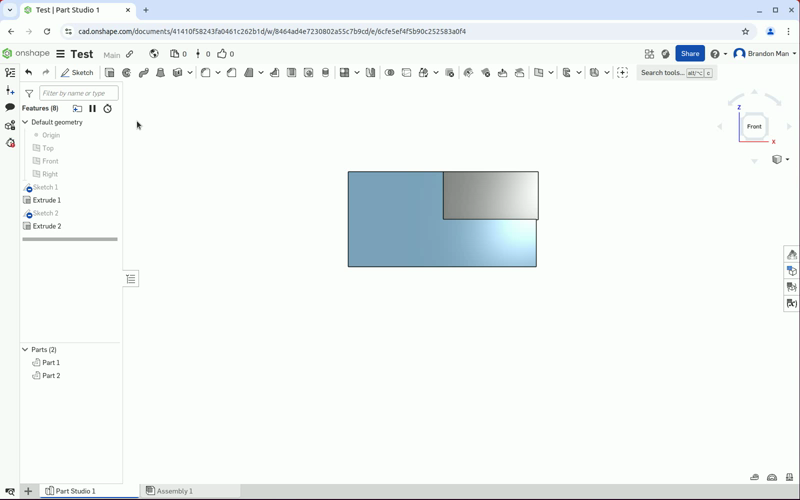
key(shift+h)
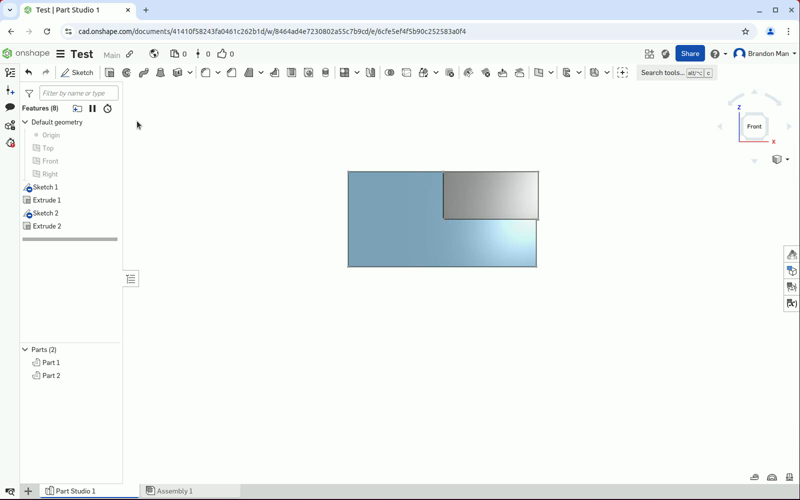
key(shift+h)
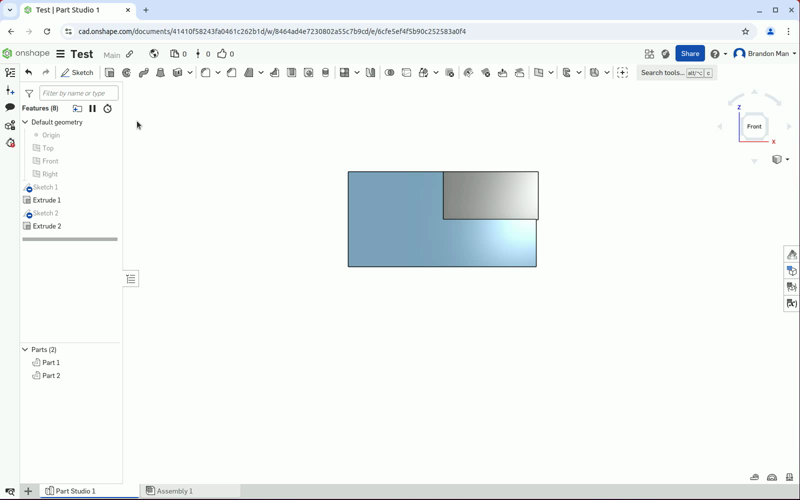
mouse_move(73, 189)
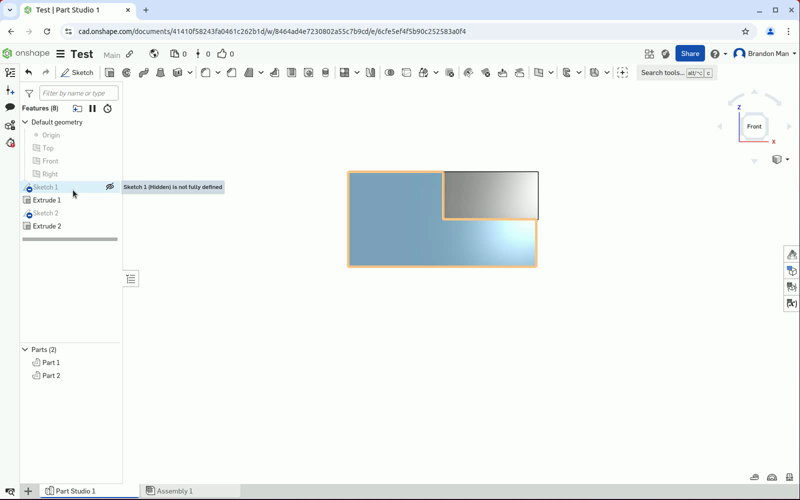
click(73, 189)
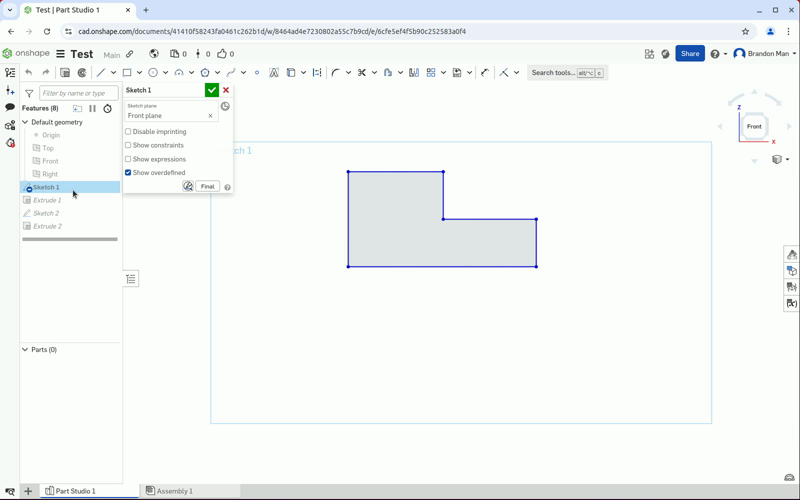
mouse_move(229, 92)
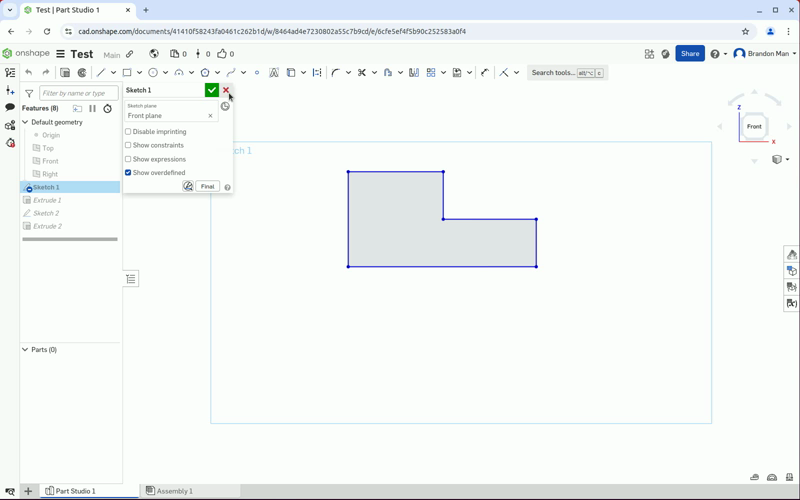
click(229, 92)
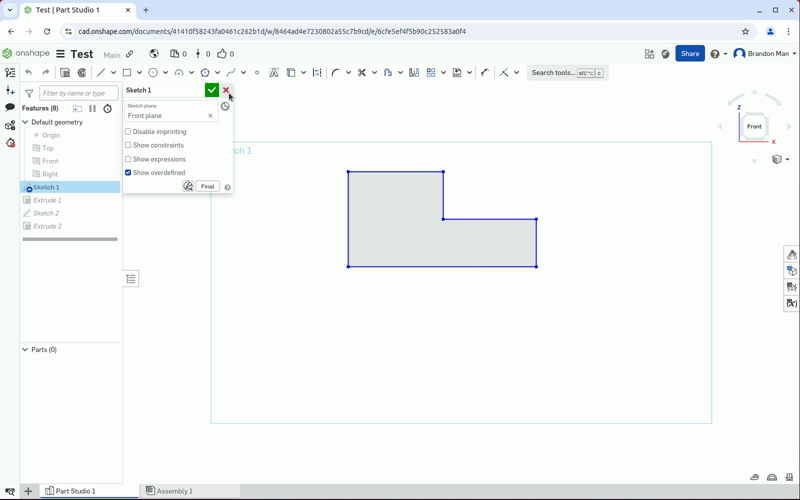
key(shift+s)
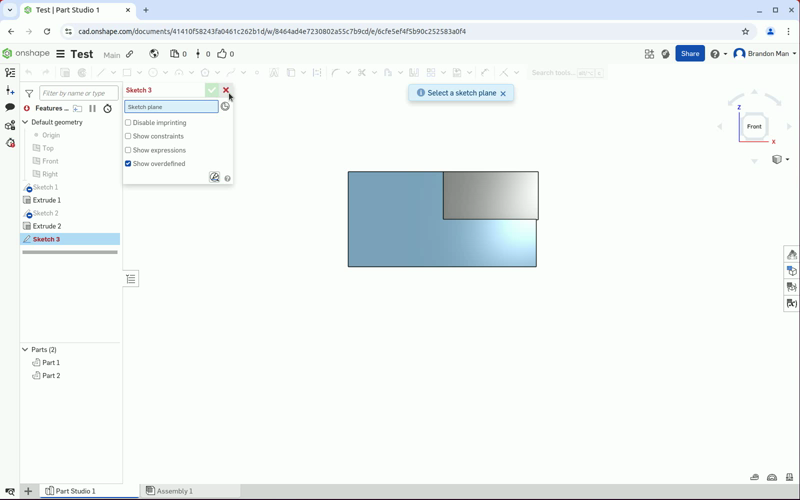
mouse_move(73, 163)
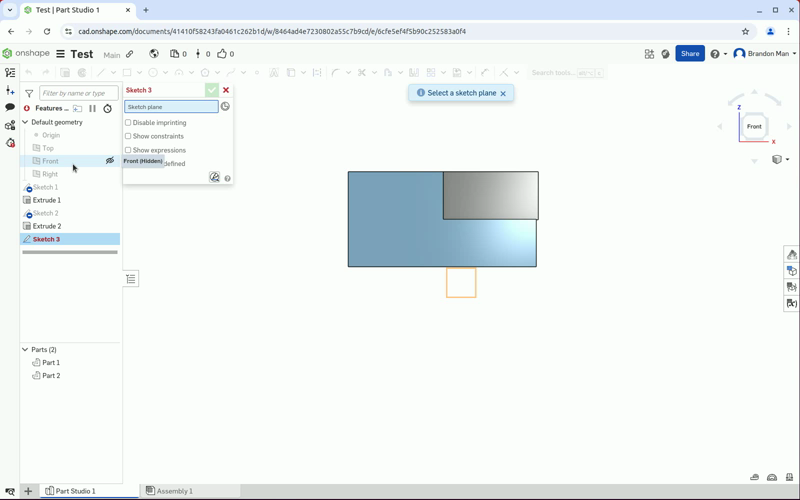
click(73, 163)
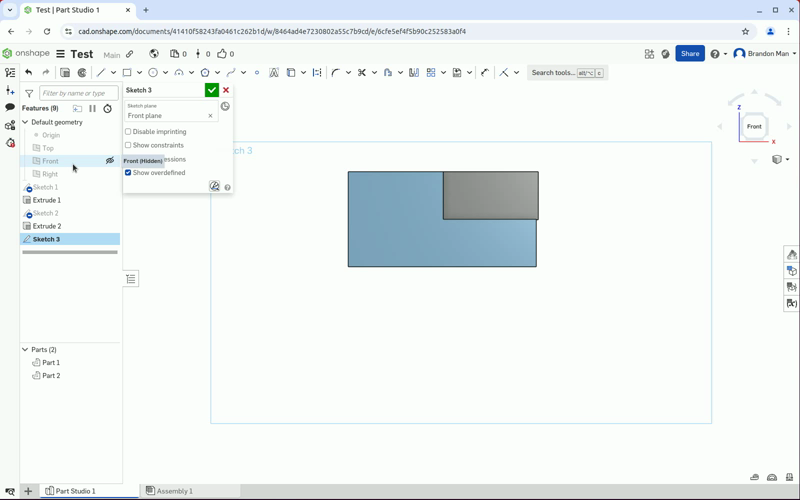
mouse_move(73, 352)
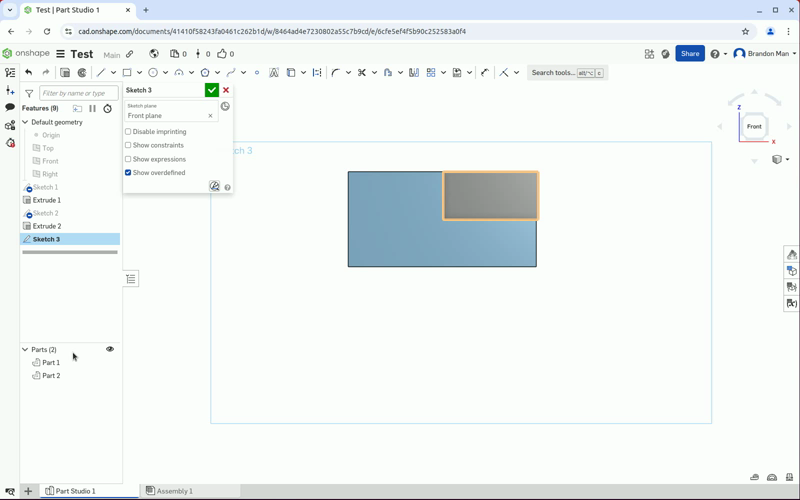
key(y)
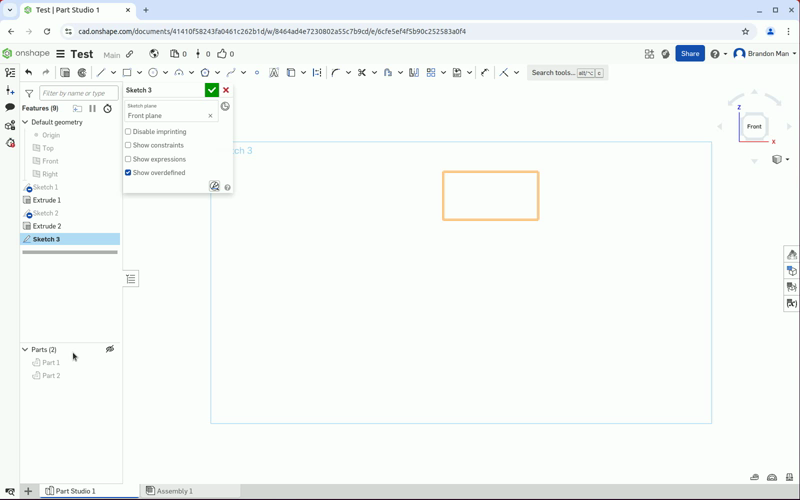
key(l)
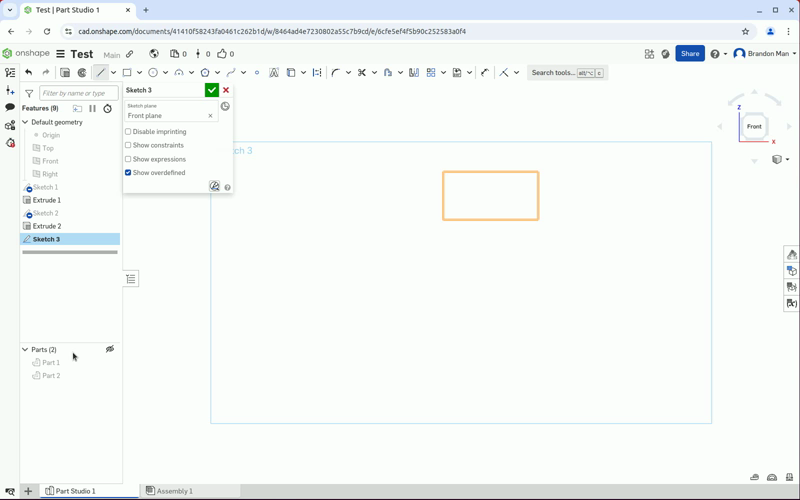
key_down(shift)
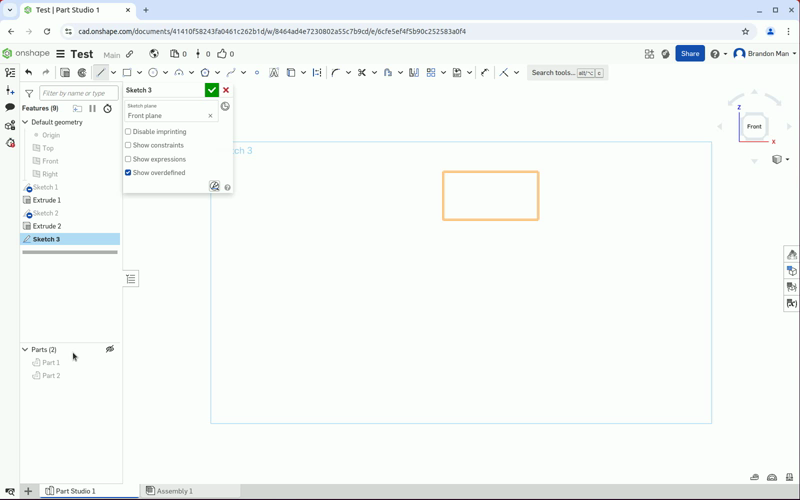
mouse_move(348, 266)
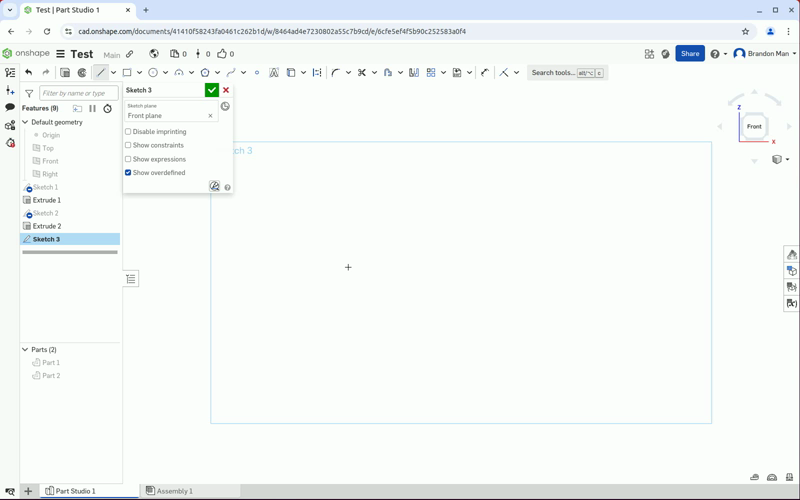
click(348, 266)
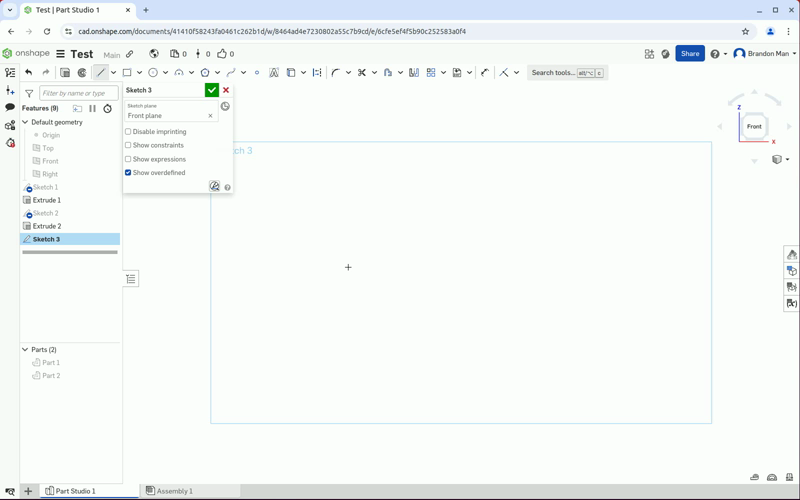
key_up(shift)
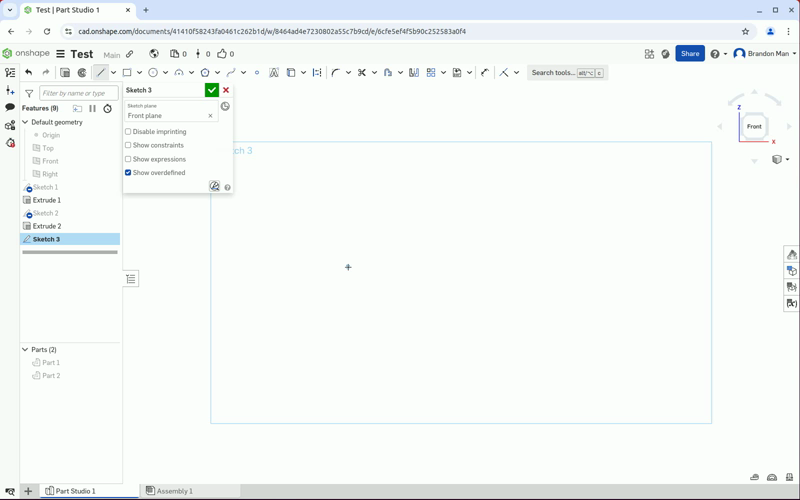
key_down(shift)
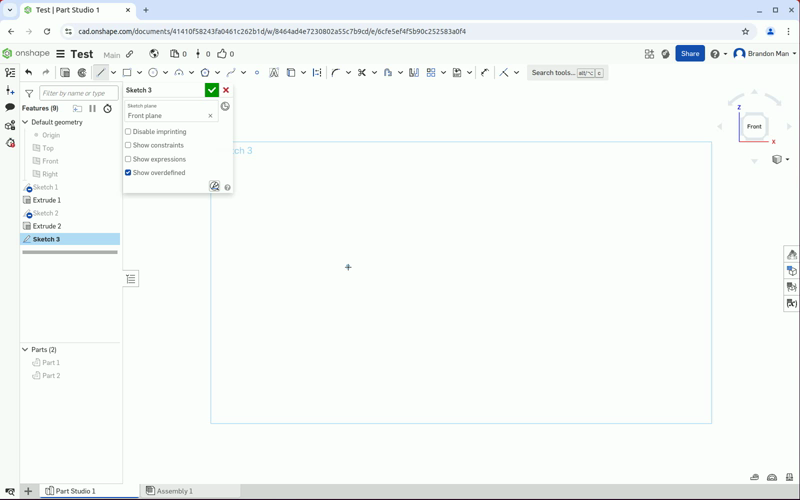
mouse_move(536, 266)
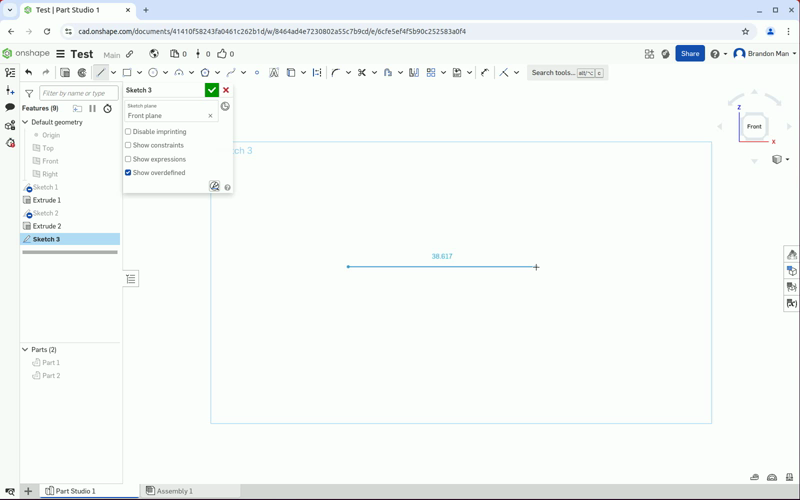
click(536, 266)
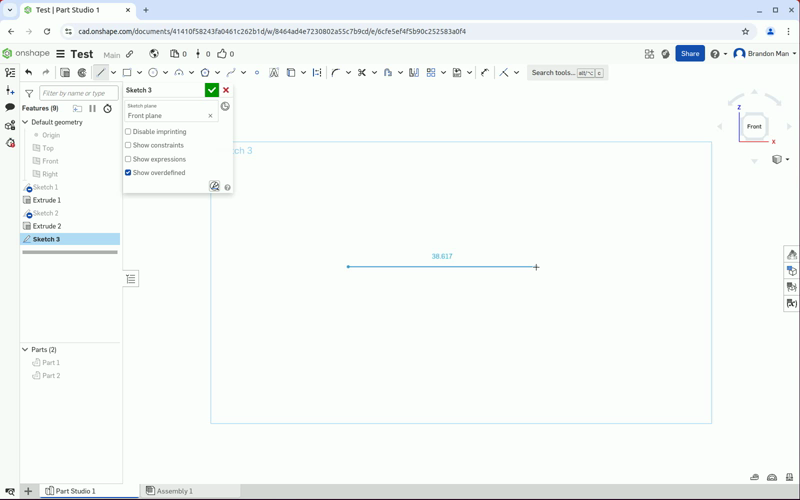
key_up(shift)
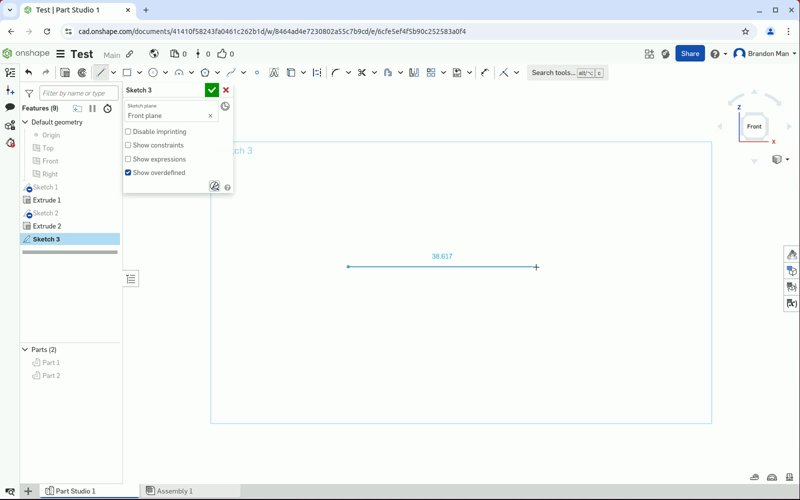
key_down(shift)
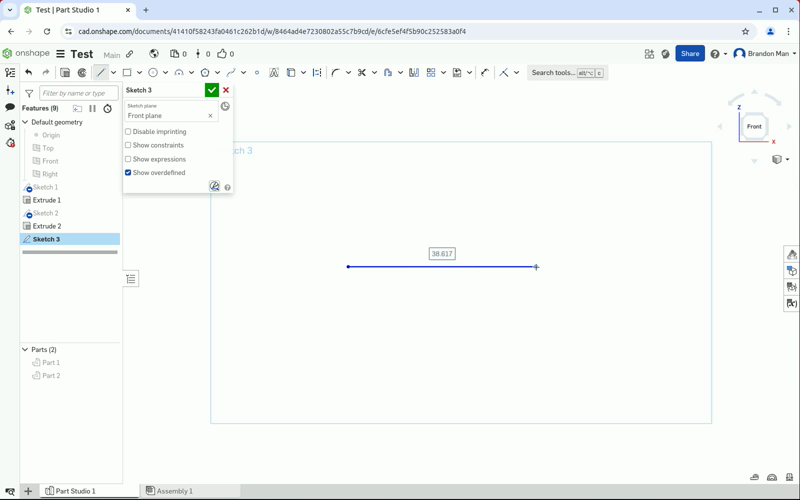
mouse_move(566, 266)
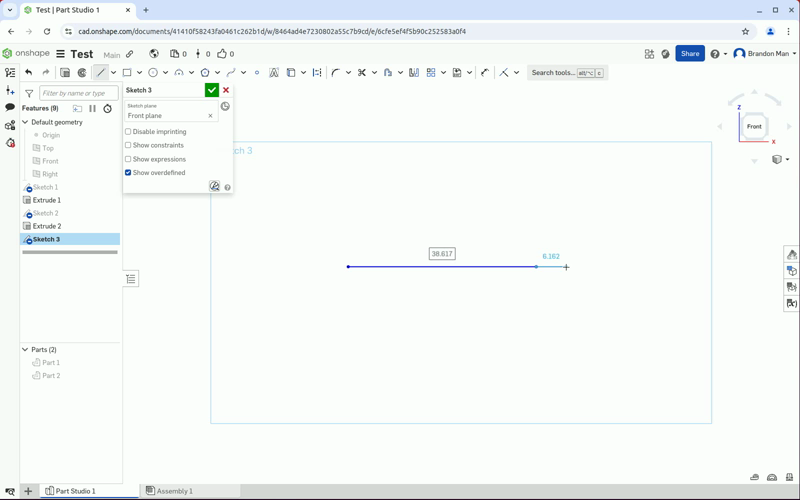
mouse_move(536, 219)
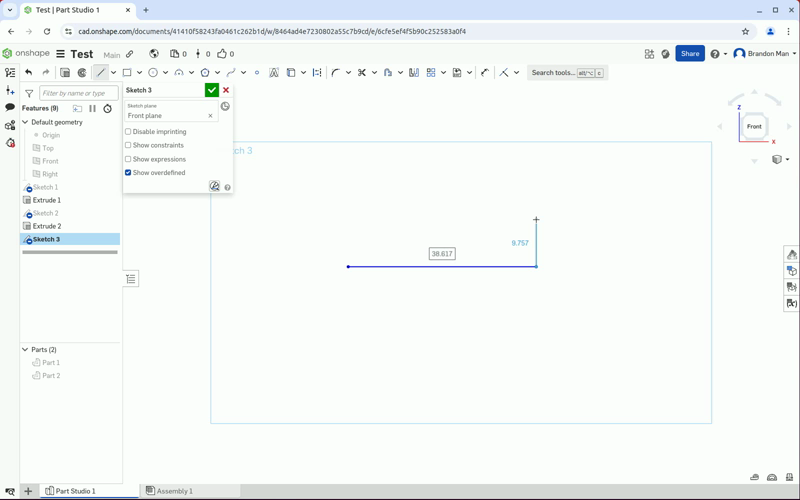
click(536, 219)
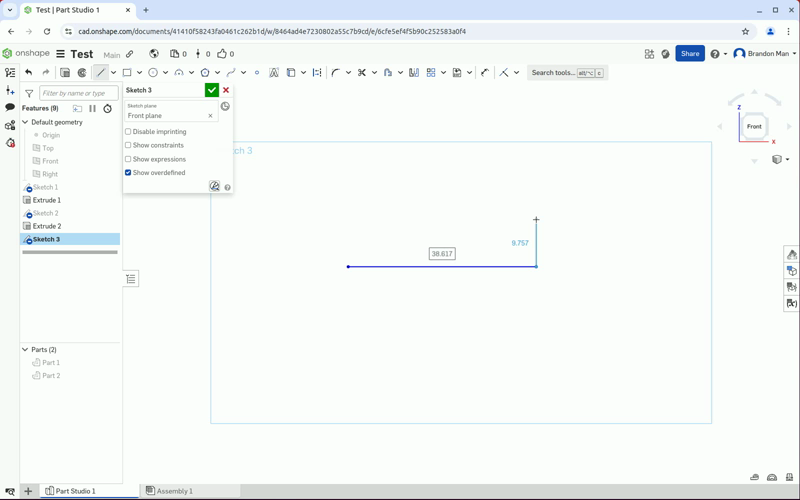
key_up(shift)
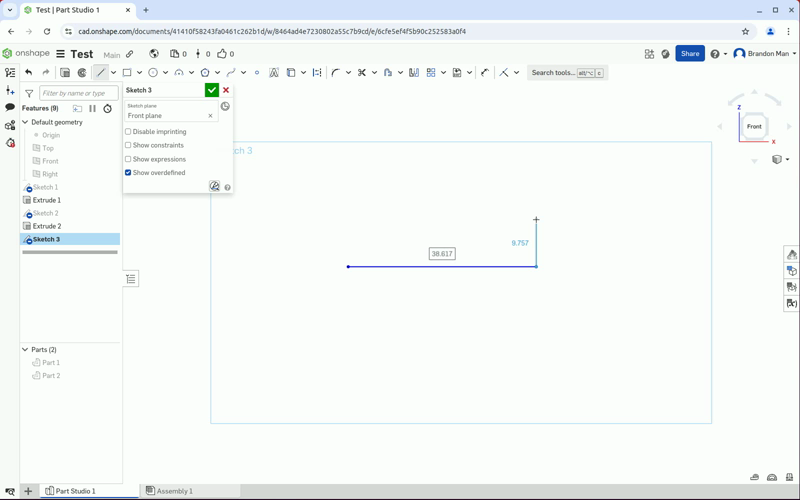
key_down(shift)
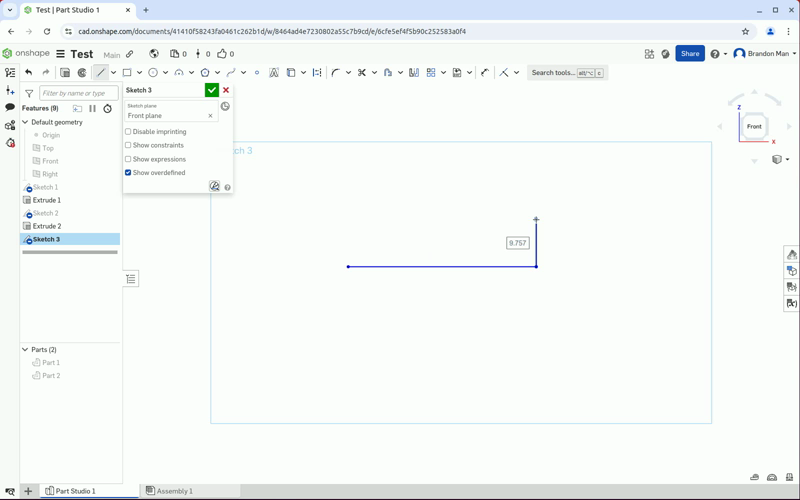
mouse_move(443, 219)
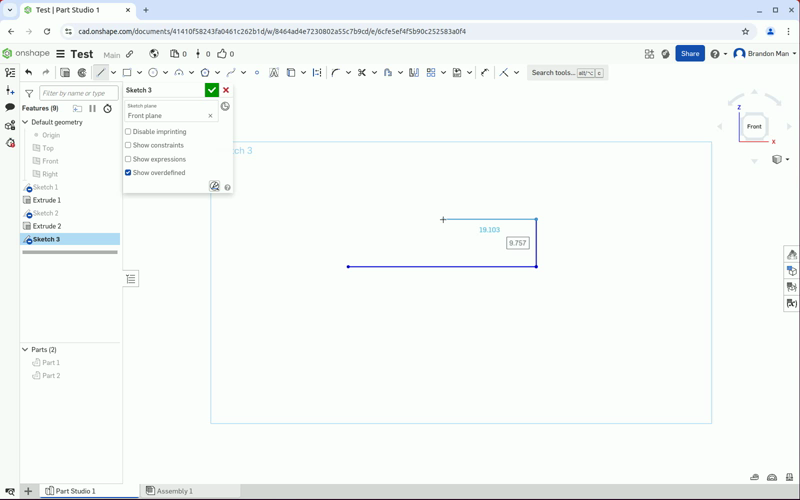
click(443, 219)
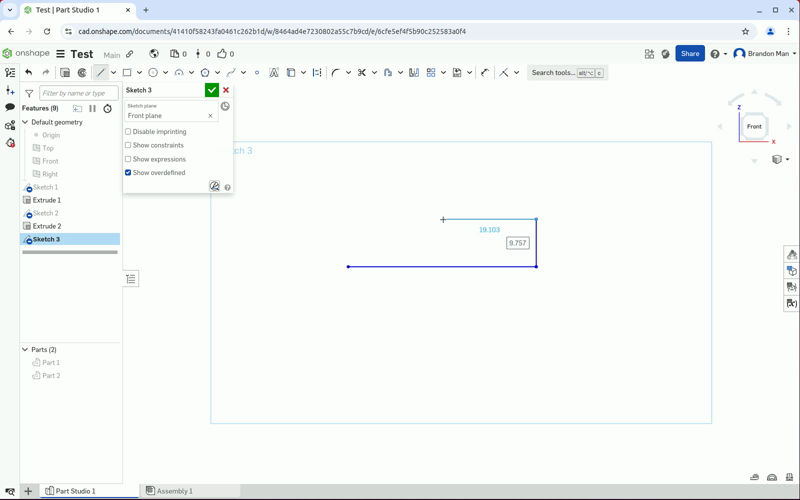
key_up(shift)
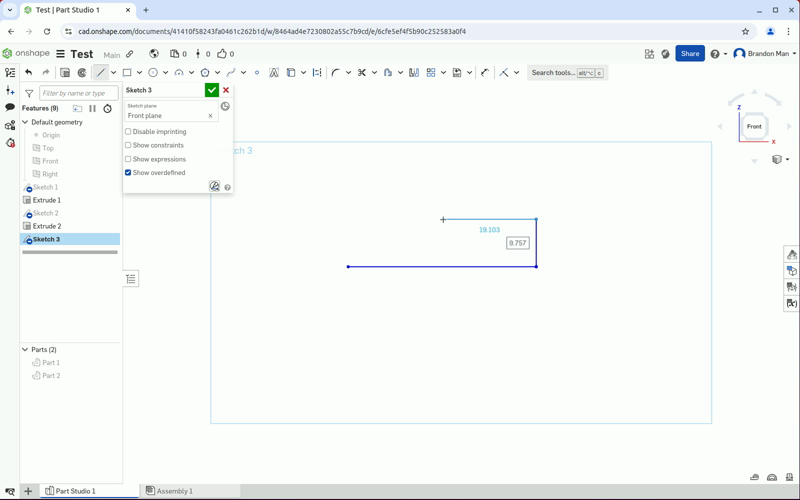
key_down(shift)
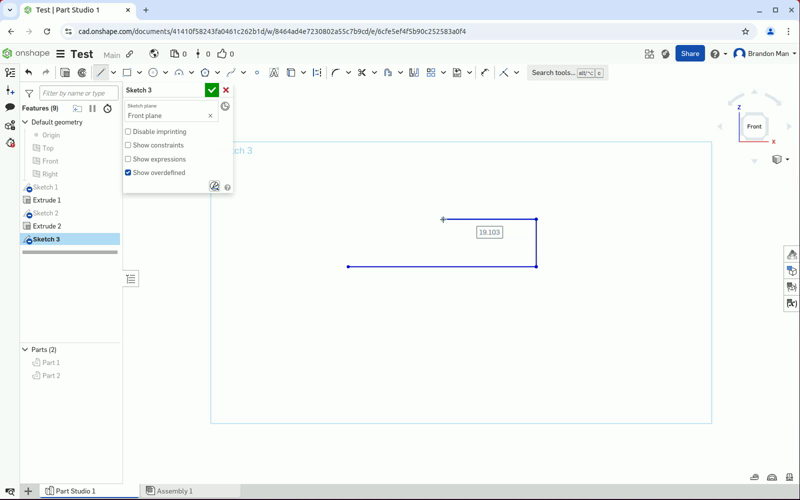
mouse_move(473, 219)
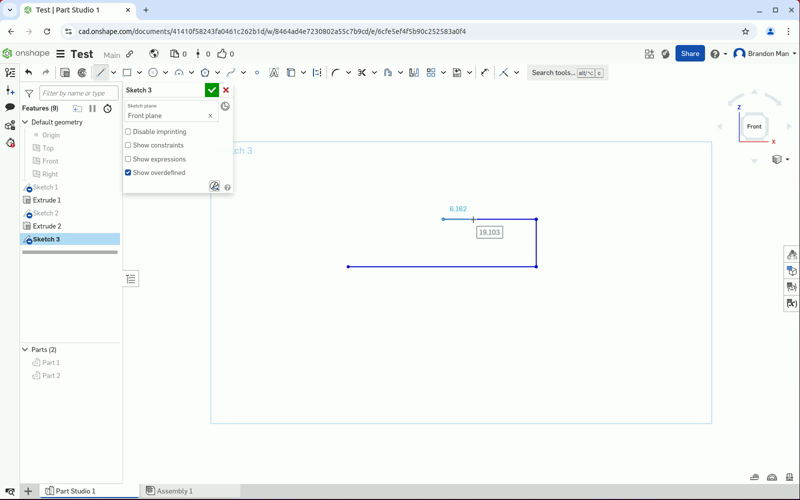
mouse_move(443, 171)
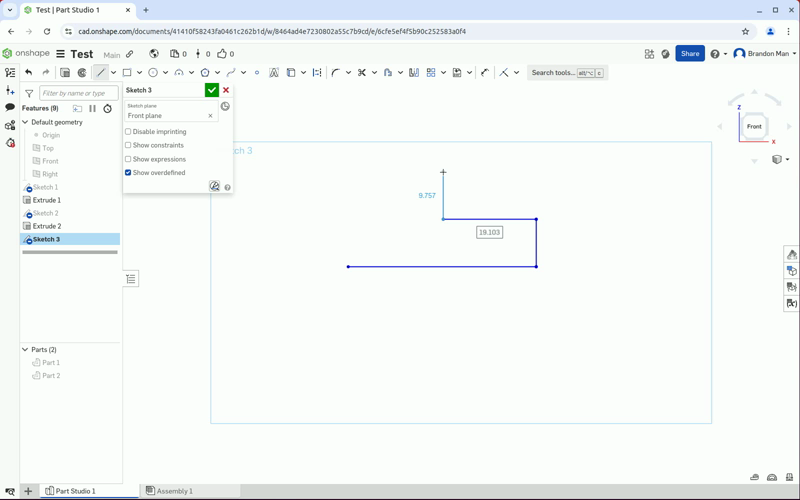
click(443, 171)
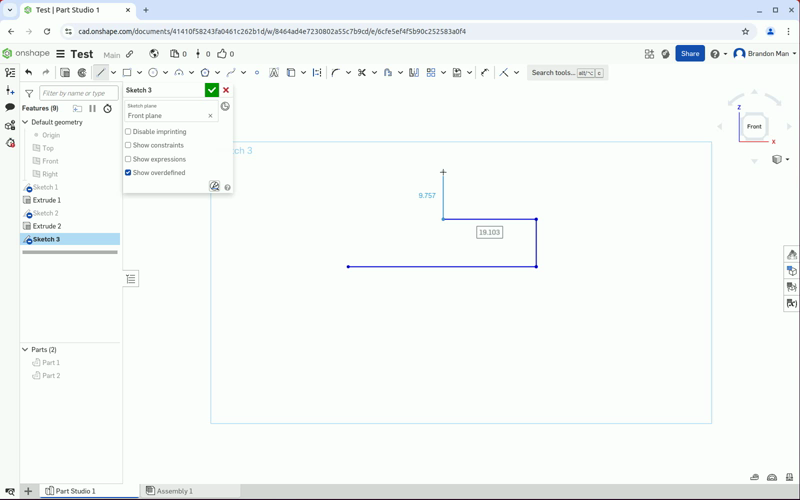
key_up(shift)
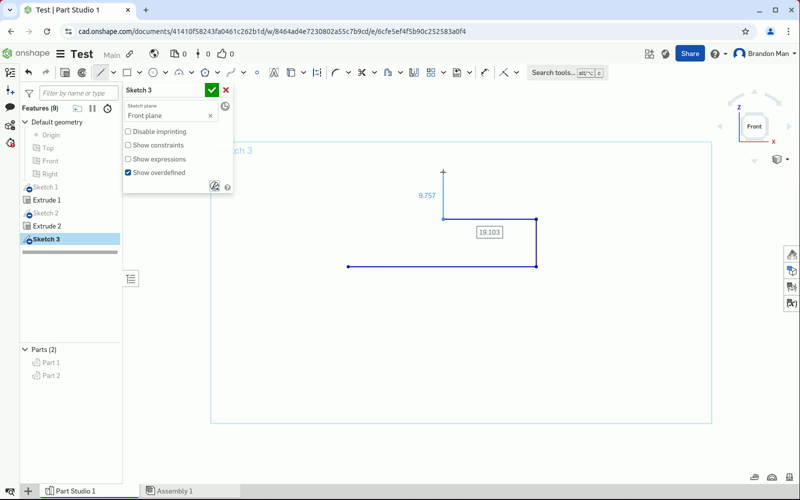
key_down(shift)
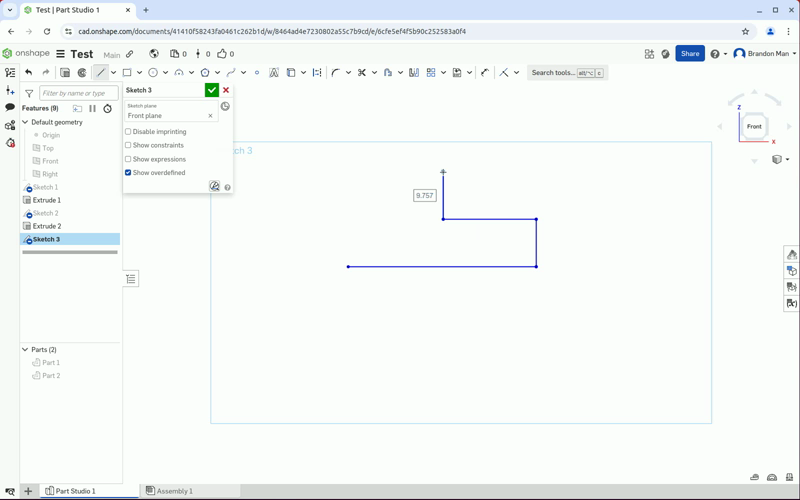
mouse_move(348, 171)
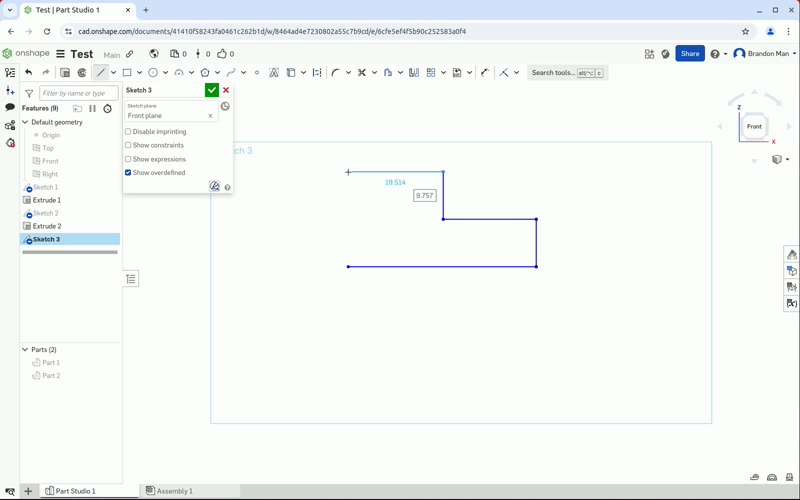
click(348, 171)
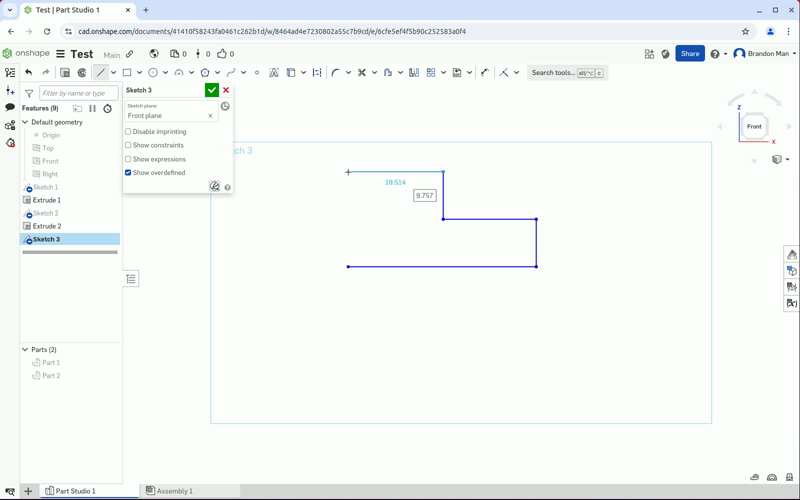
key_up(shift)
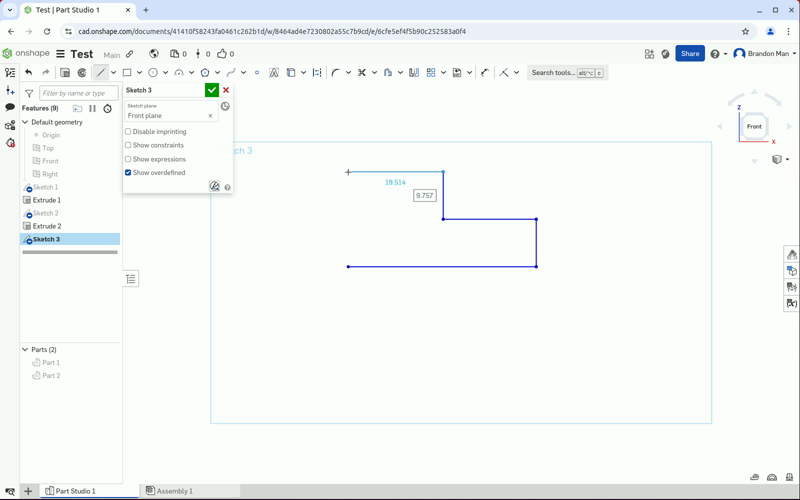
key_down(shift)
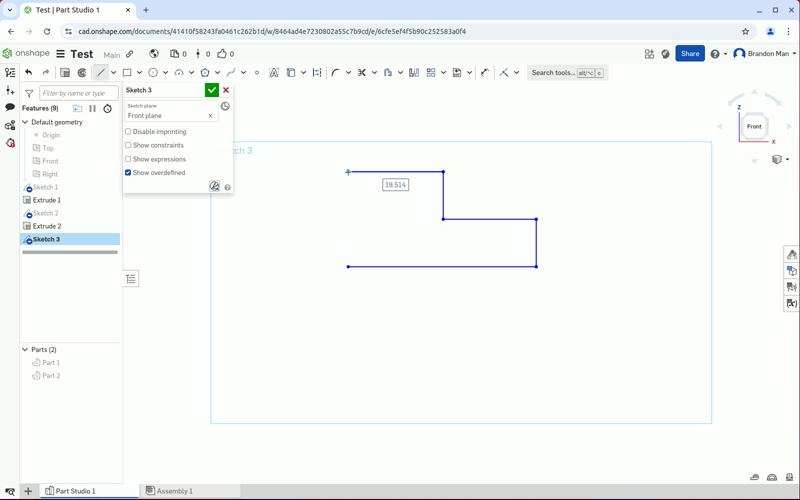
mouse_move(348, 266)
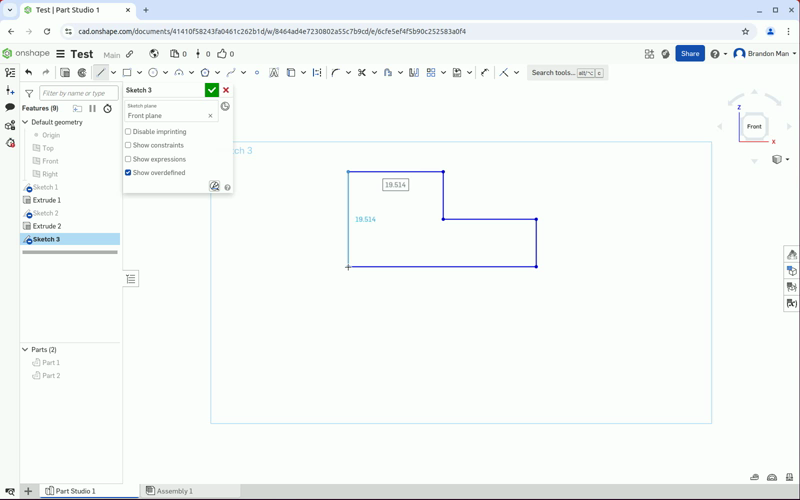
key_up(shift)
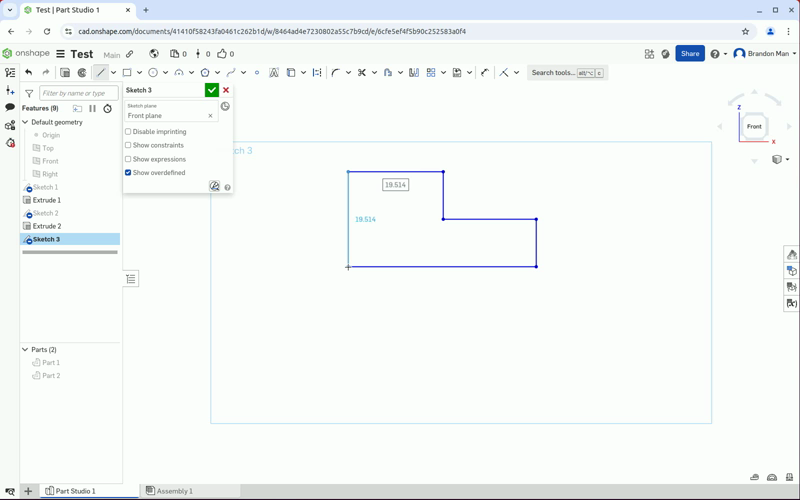
click(348, 266)
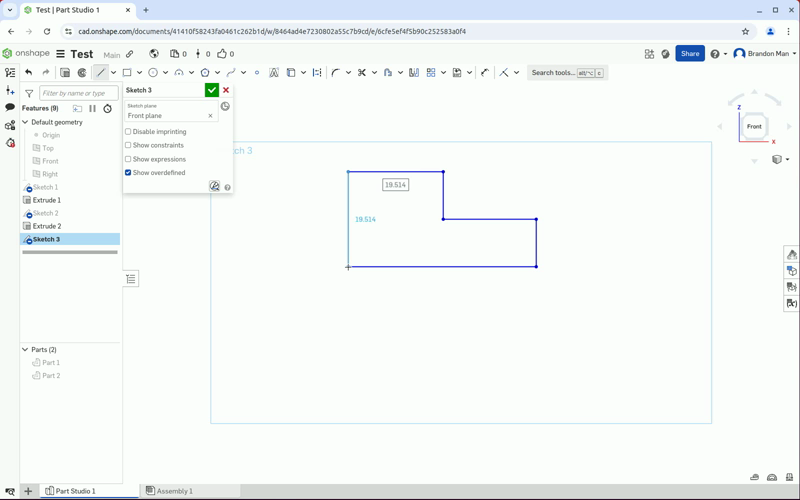
key(esc)
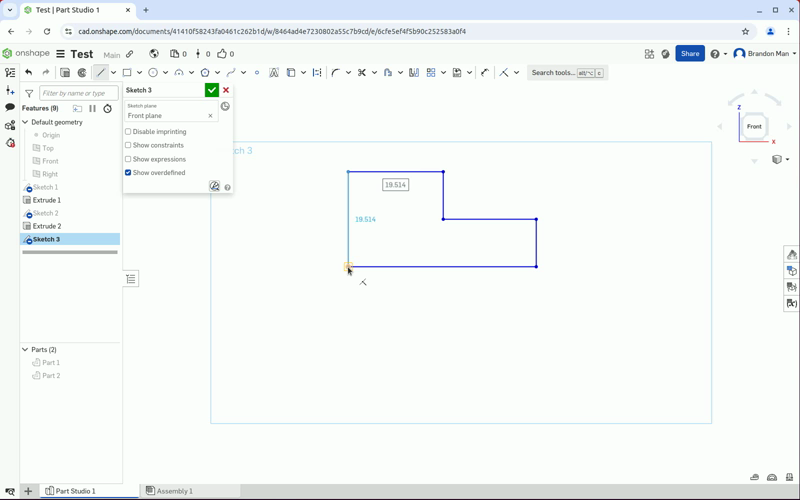
mouse_move(487, 256)
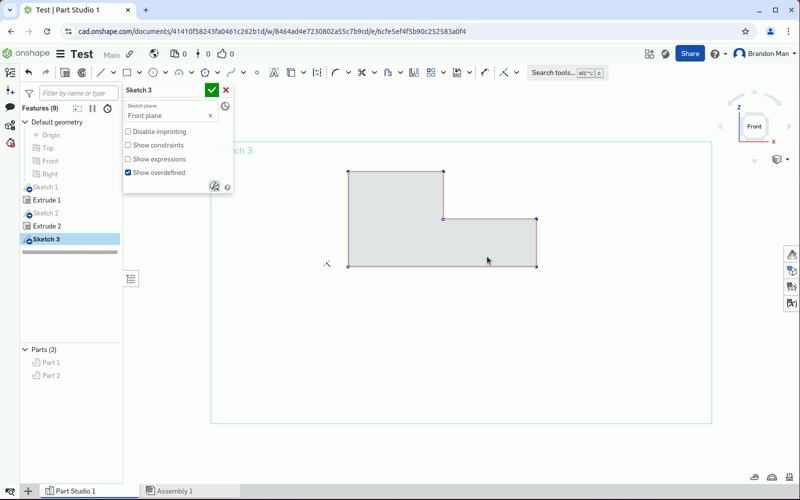
click(487, 256)
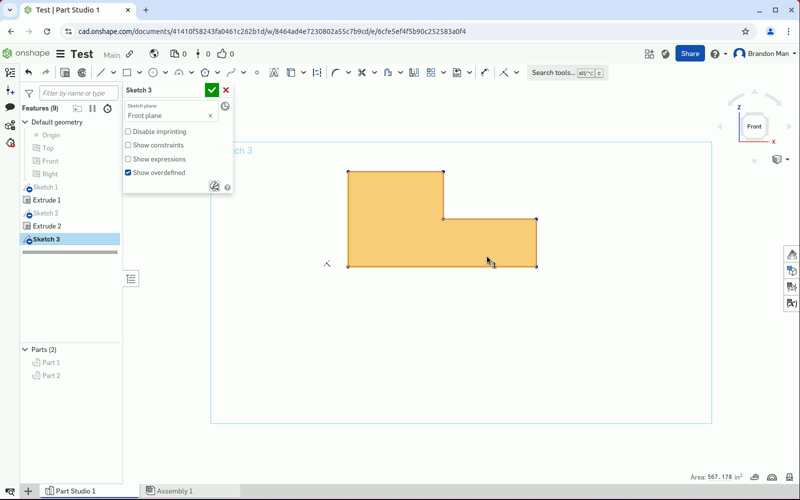
mouse_move(73, 352)
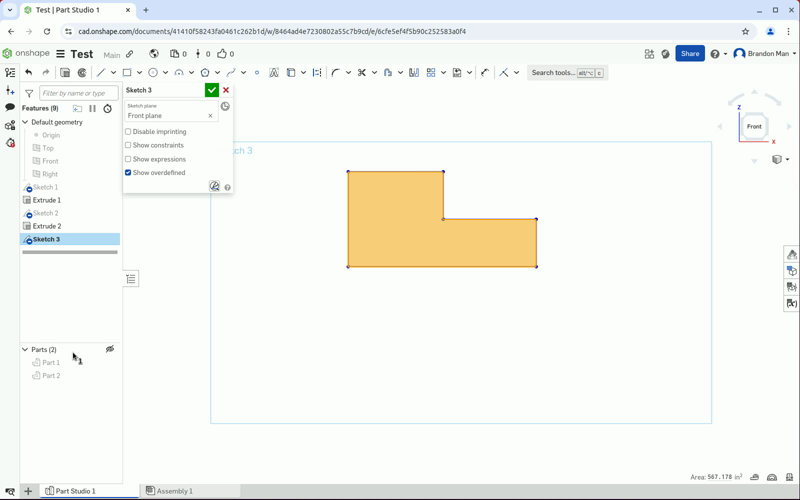
key(shift+y)
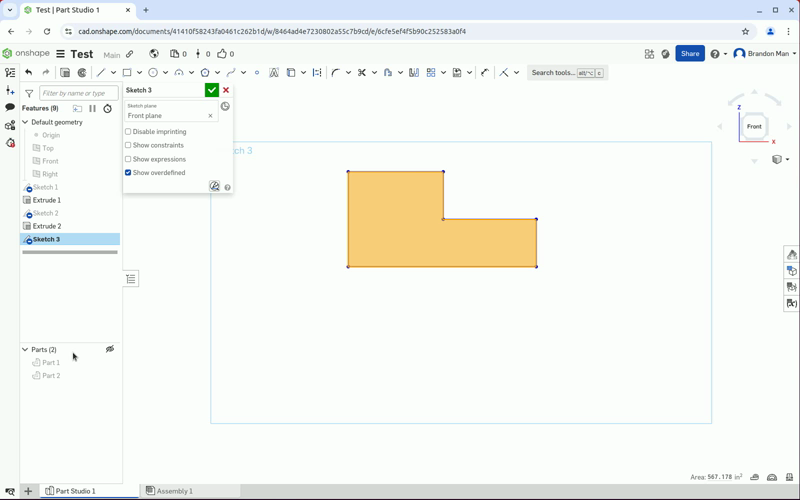
key(shift+e)
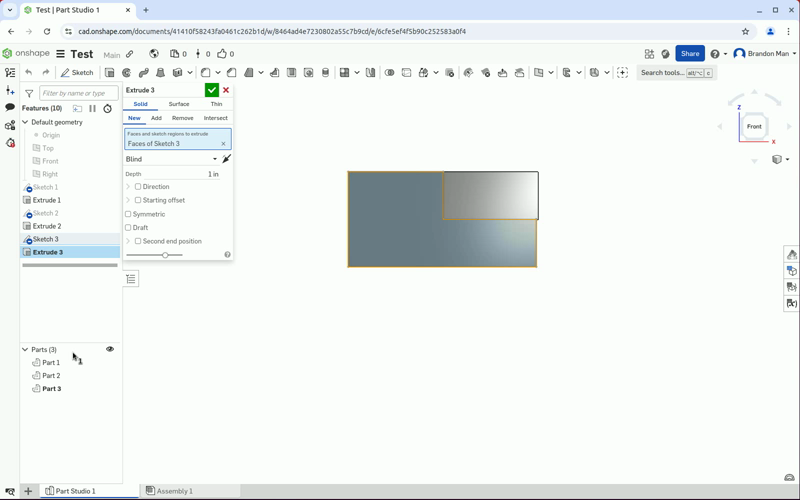
mouse_move(143, 106)
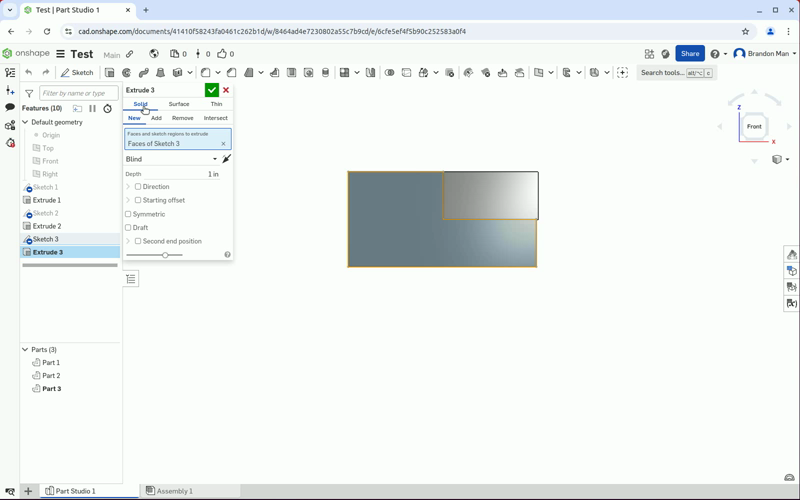
click(143, 106)
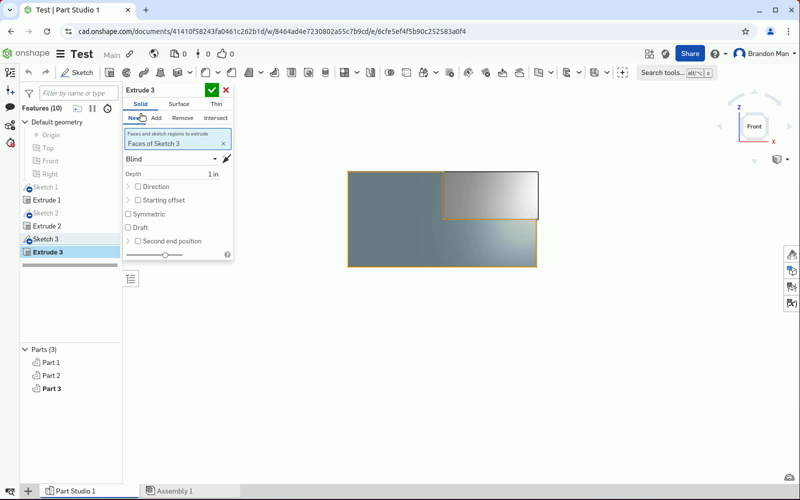
mouse_move(137, 120)
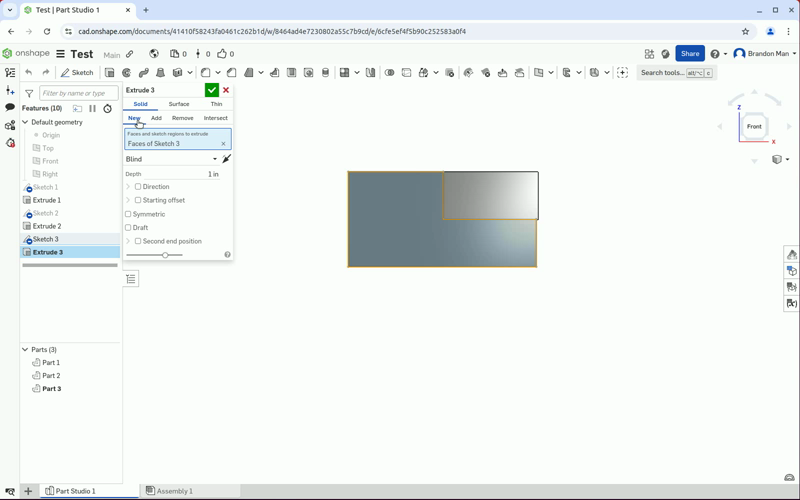
click(137, 120)
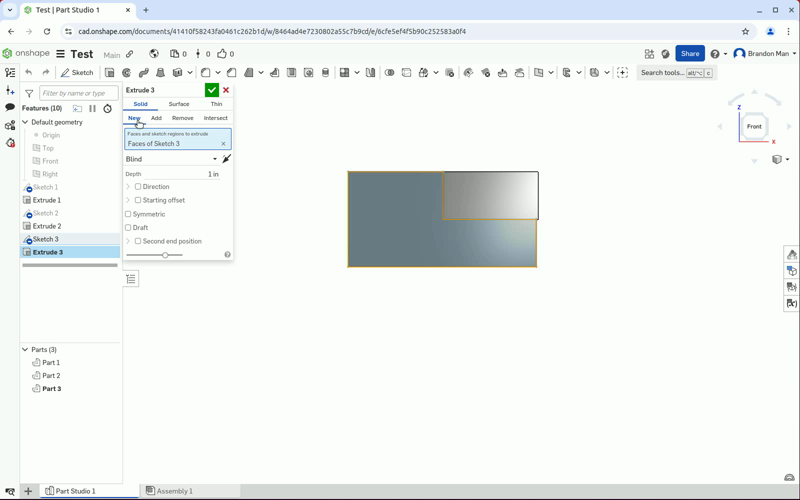
key(tab, 4)
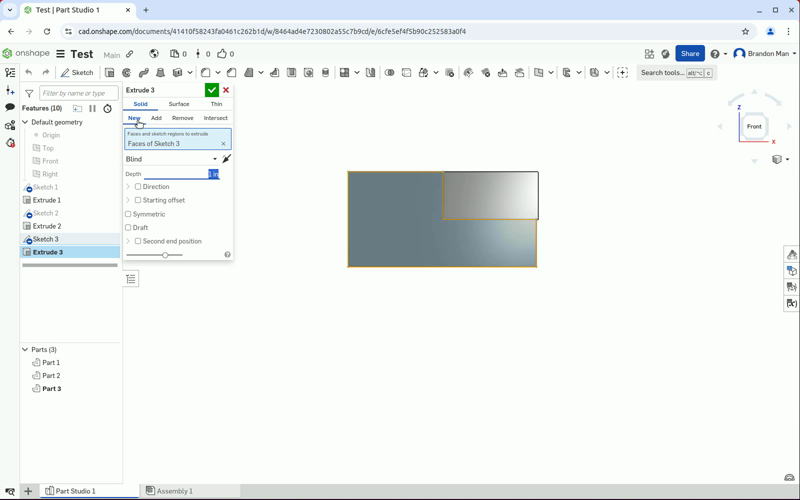
text(5.777)
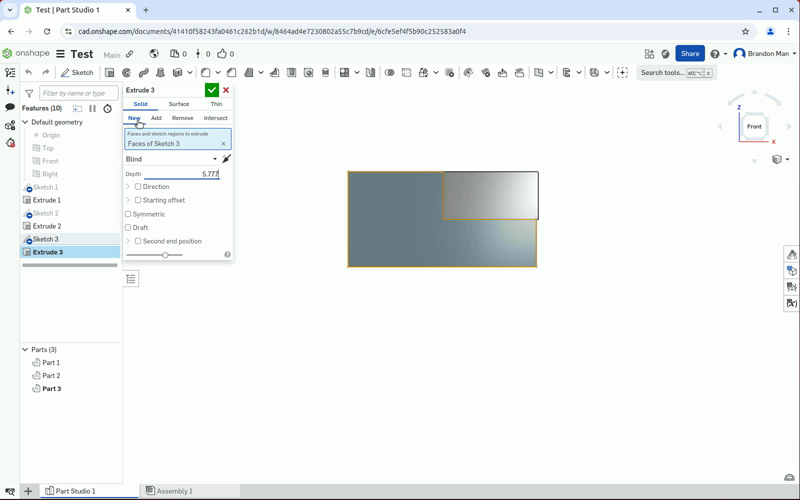
key(enter)
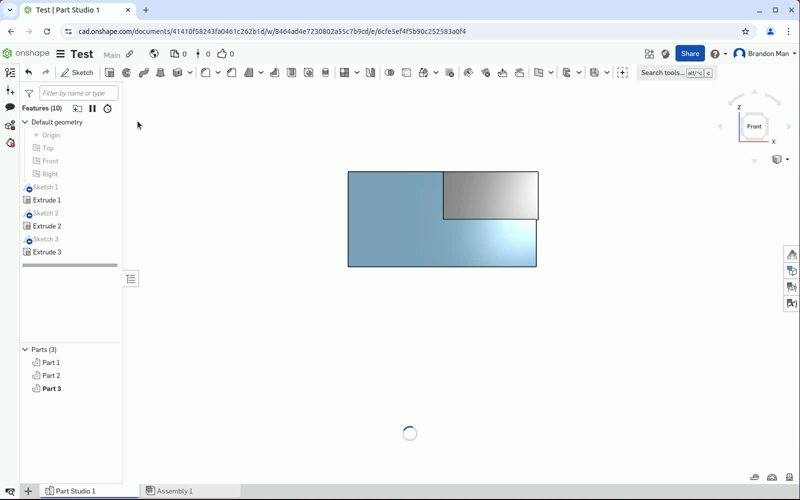
key(shift+h)
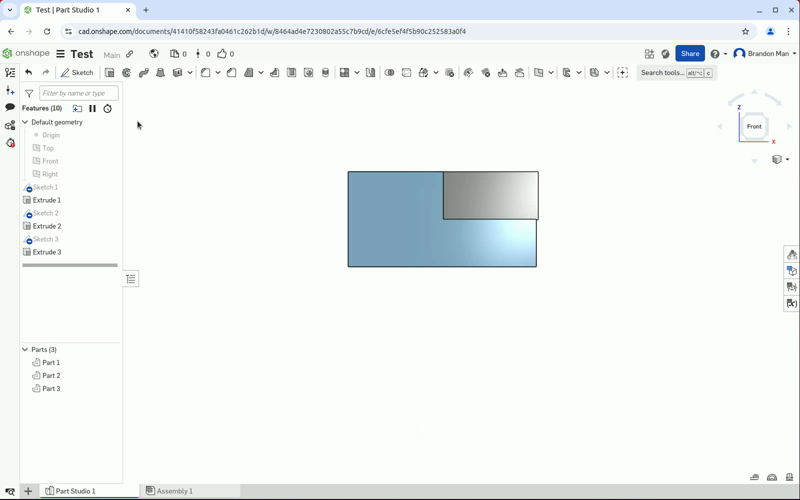
key(shift+h)
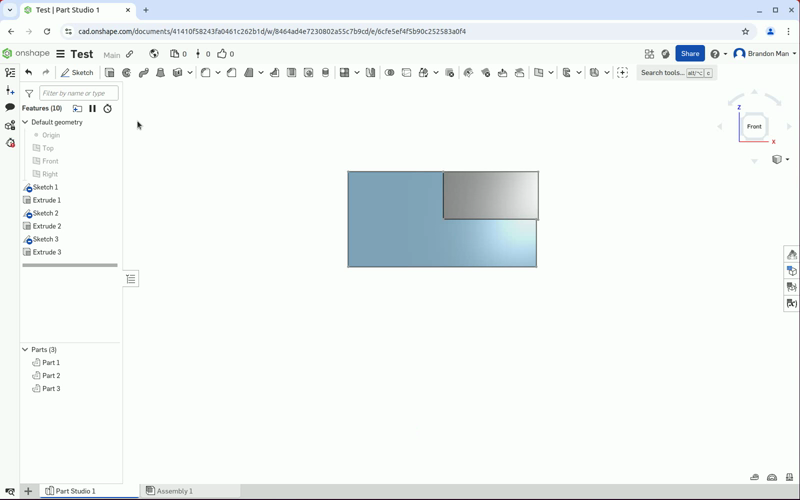
key(shift+7)
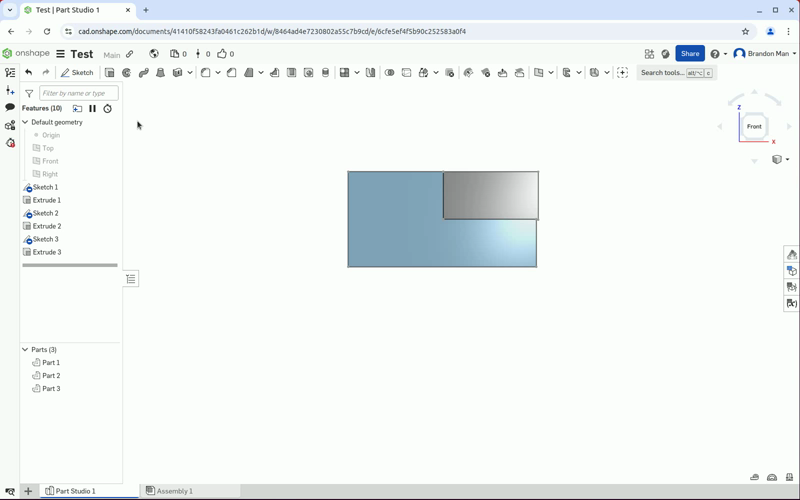
key(left, 2)
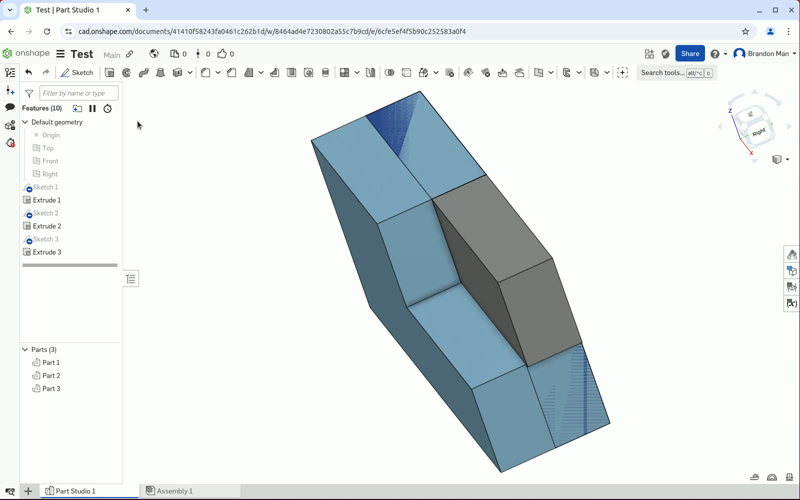
key(down, 2)
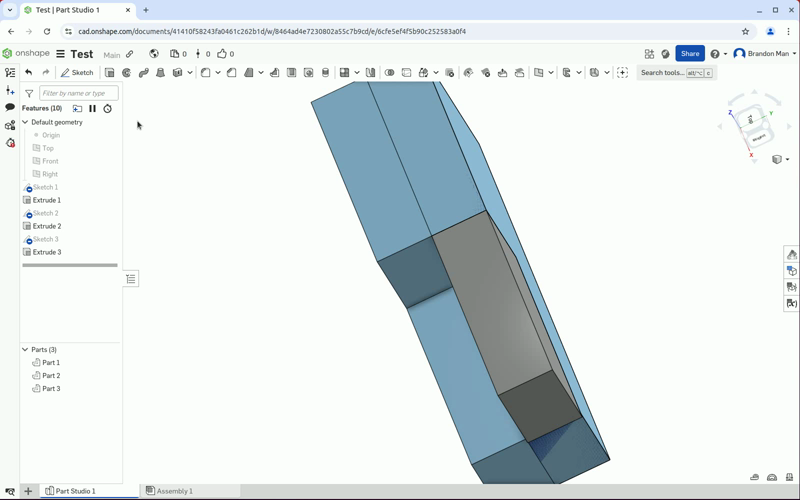
key(up, 2)
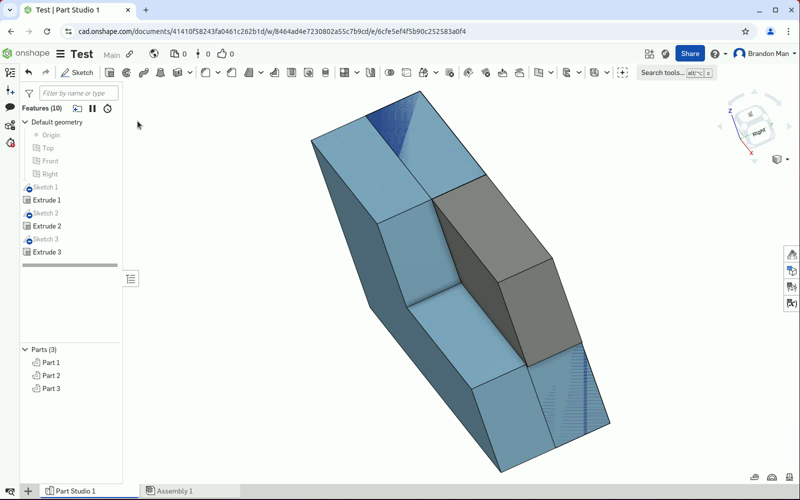
key(right, 2)
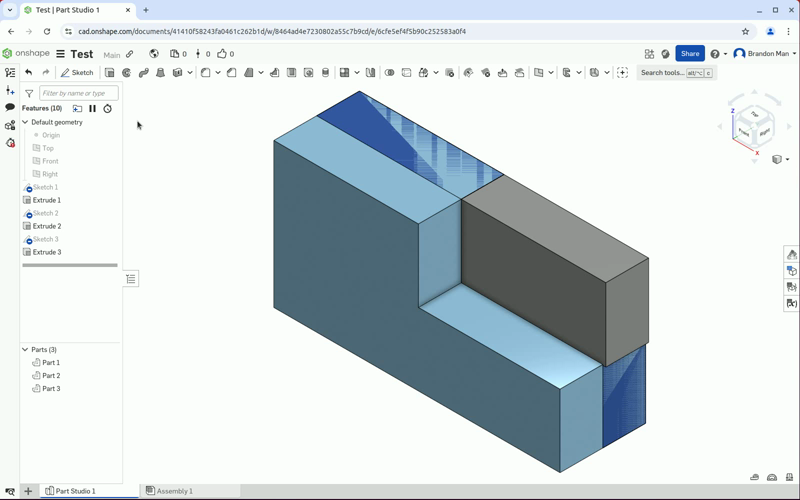
mouse_move(73, 189)
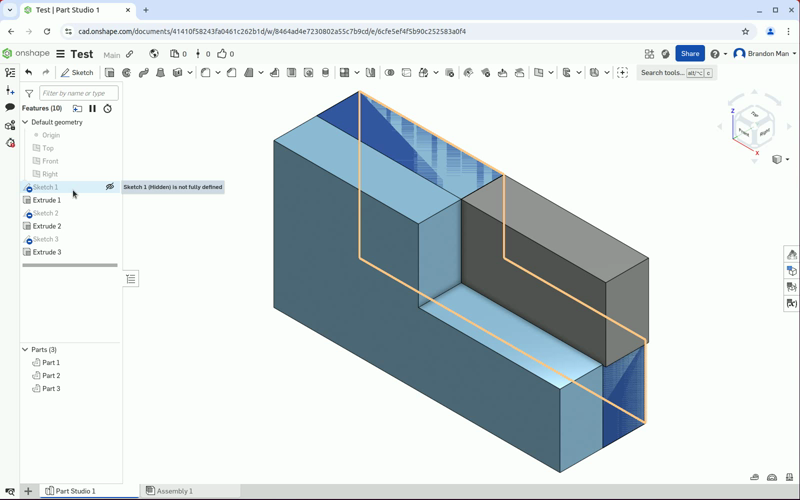
click(73, 189)